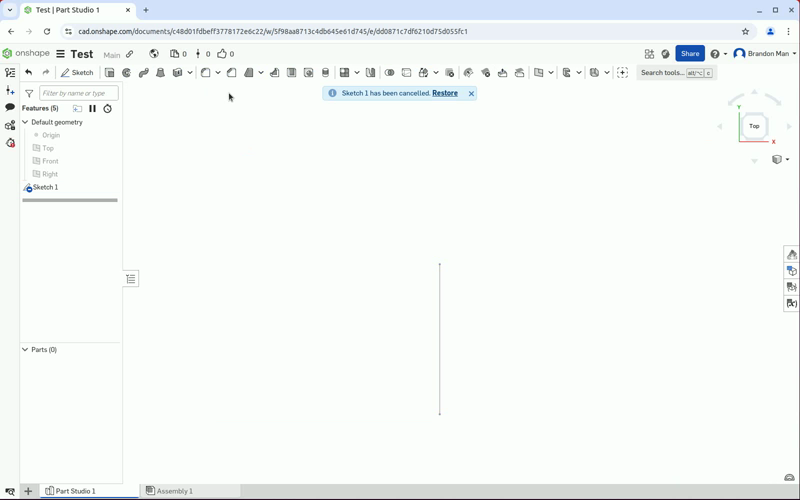
key(shift+h)
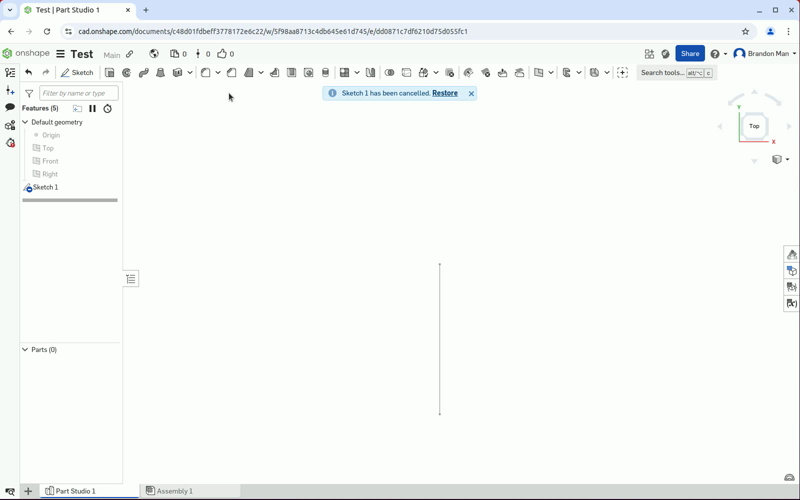
key(shift+s)
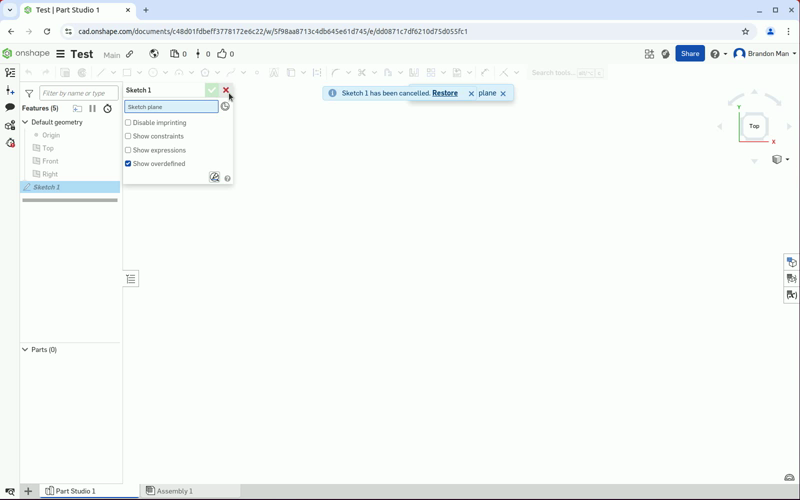
mouse_move(73, 150)
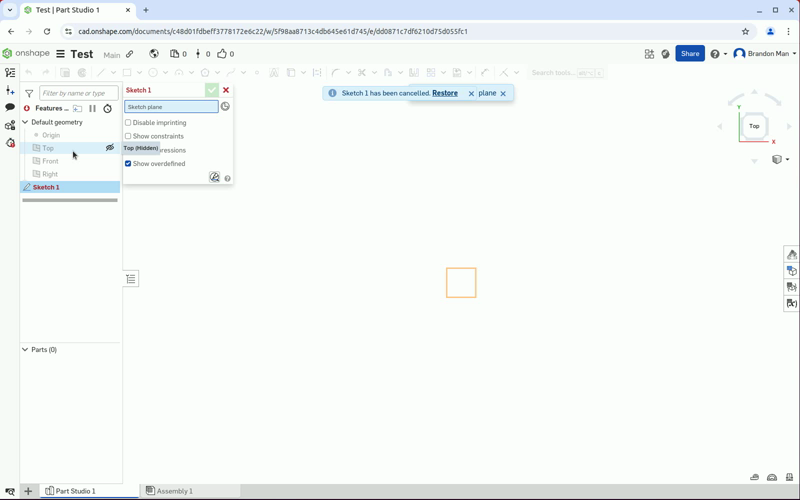
click(73, 150)
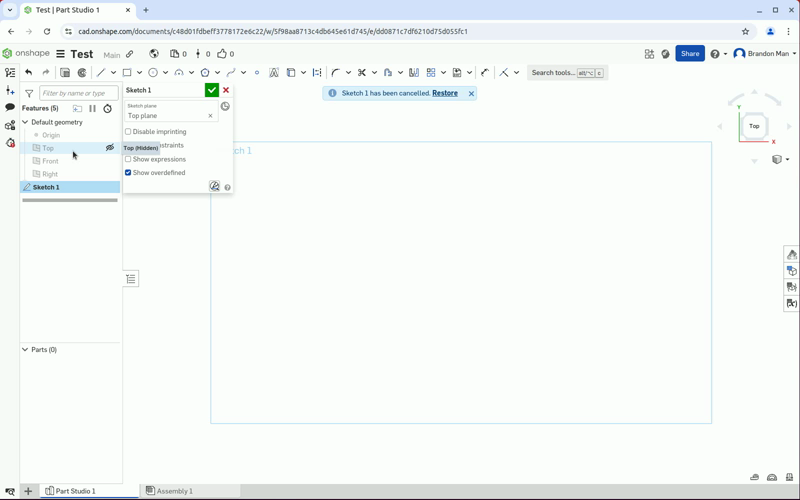
mouse_move(73, 352)
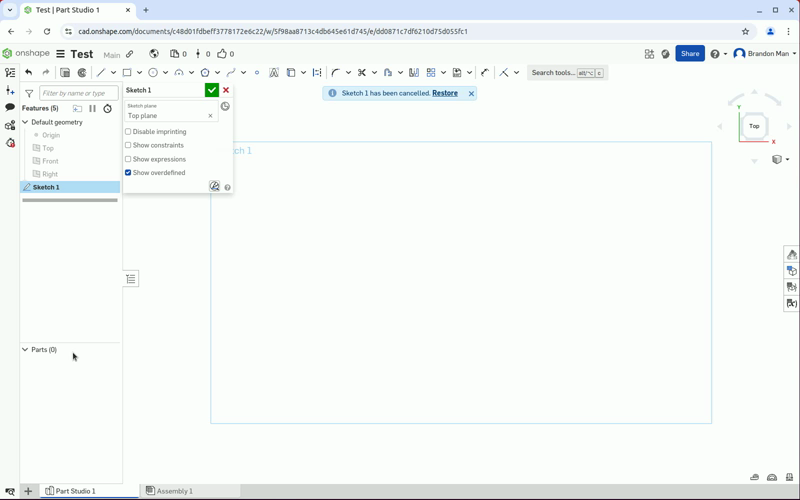
key(y)
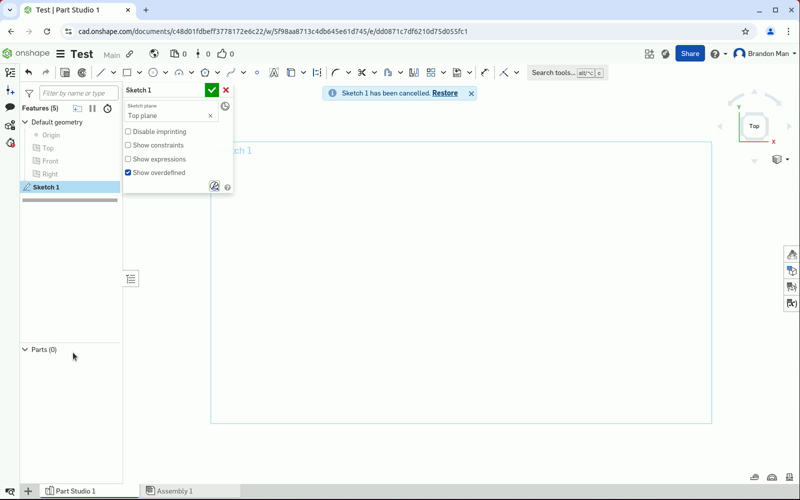
key(l)
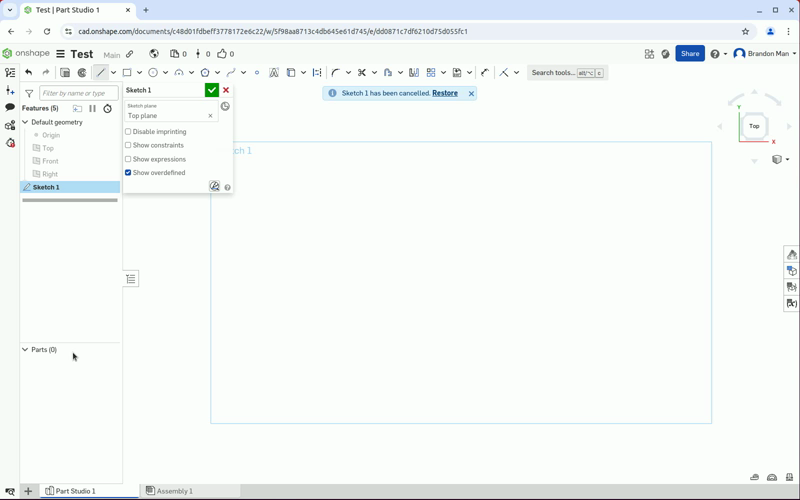
key_down(shift)
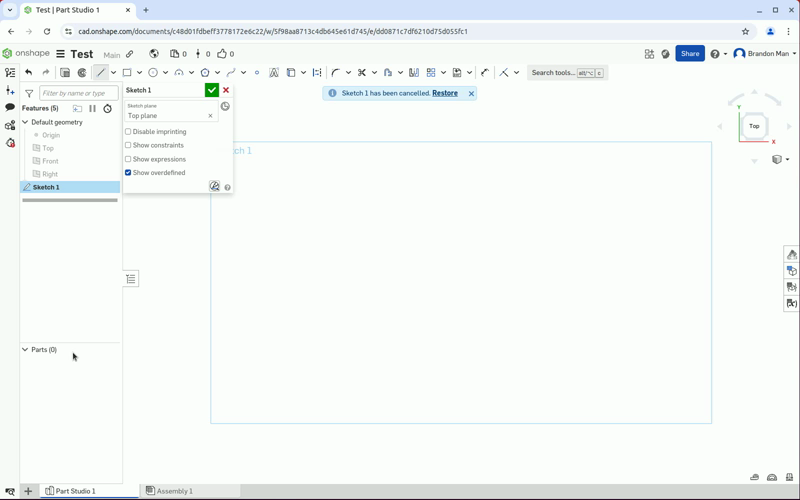
mouse_move(404, 339)
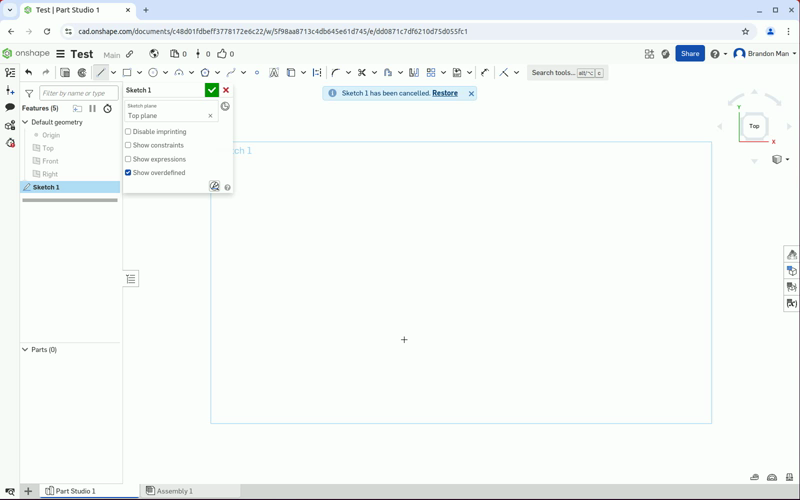
click(404, 339)
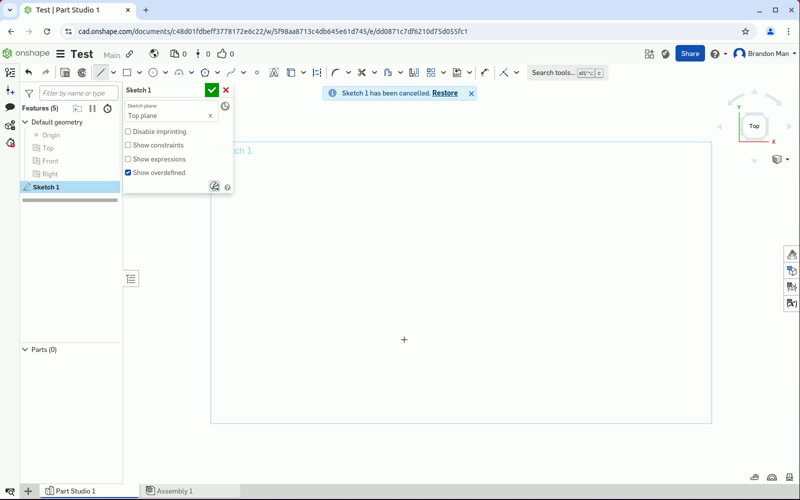
key_up(shift)
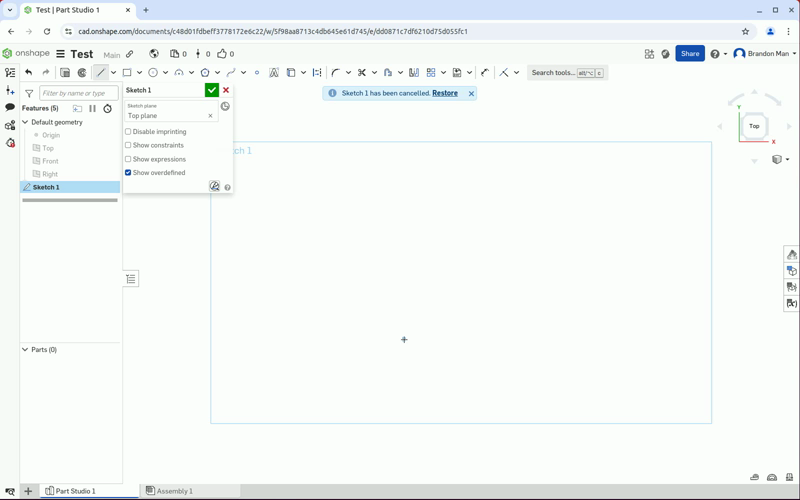
key_down(shift)
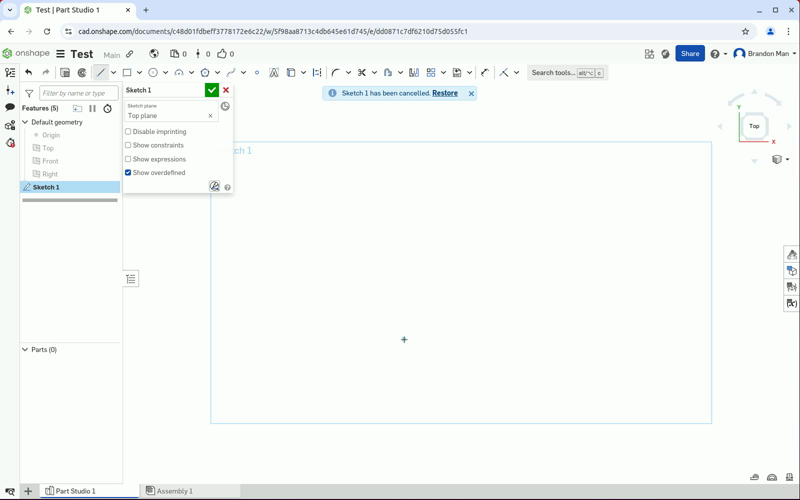
mouse_move(516, 339)
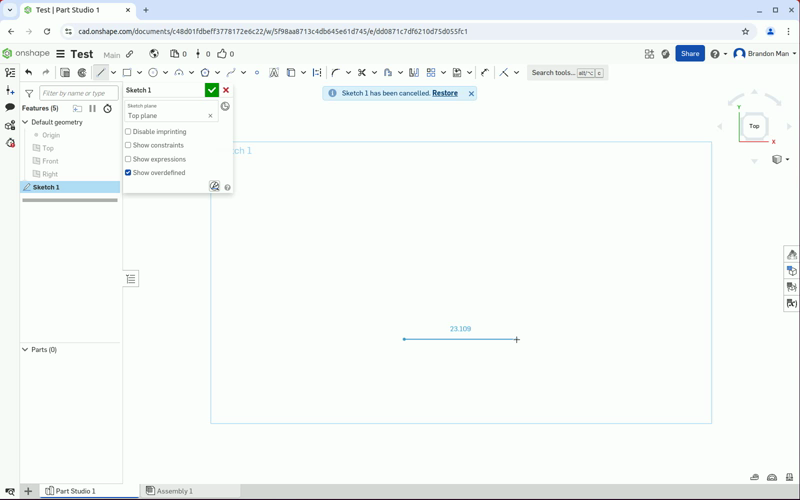
click(516, 339)
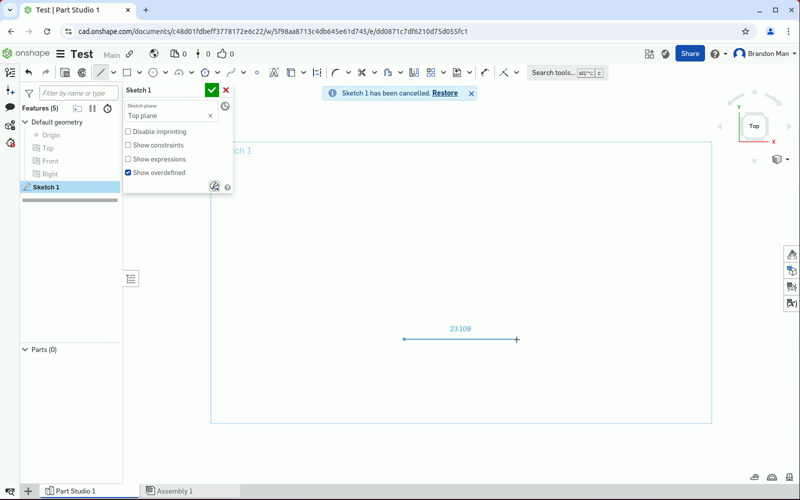
key_up(shift)
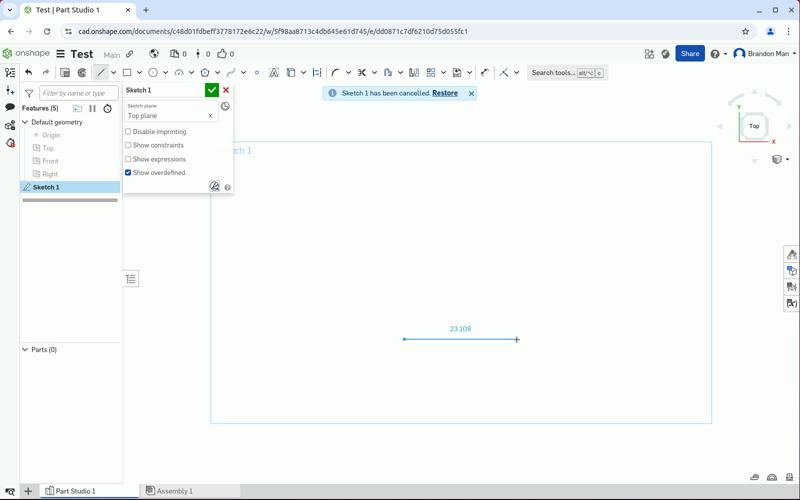
key_down(shift)
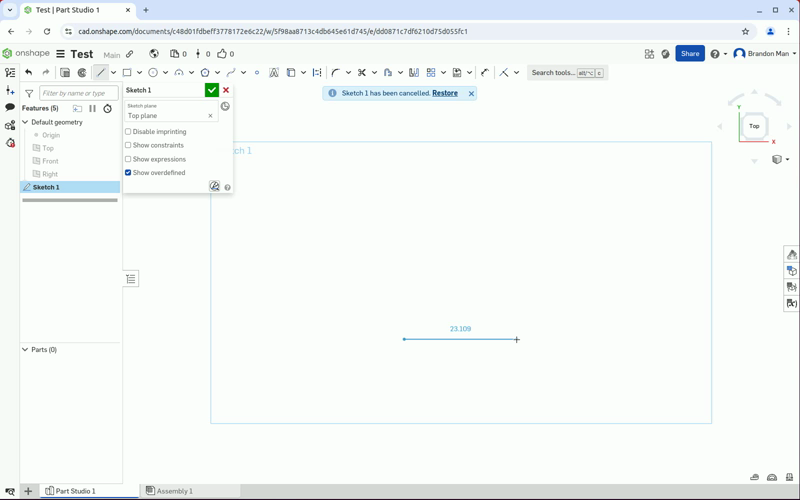
mouse_move(516, 226)
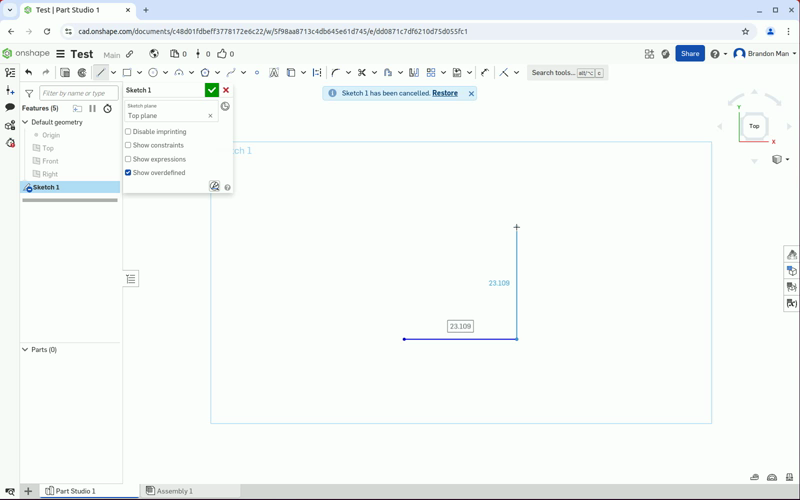
click(516, 226)
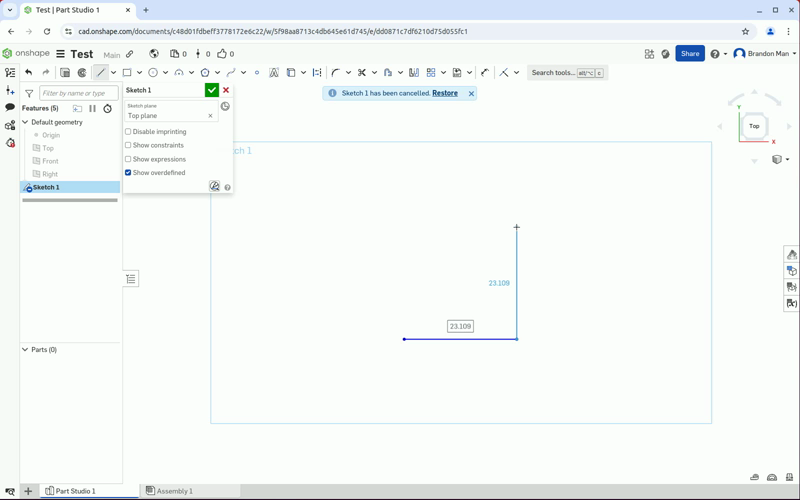
key_up(shift)
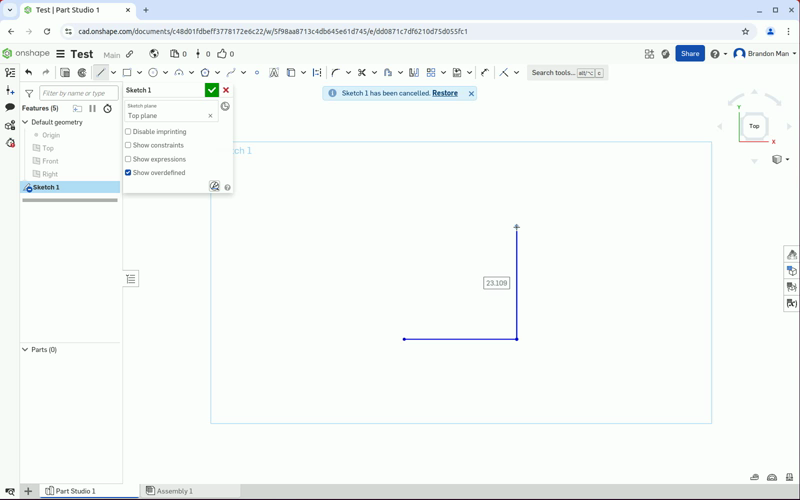
key_down(shift)
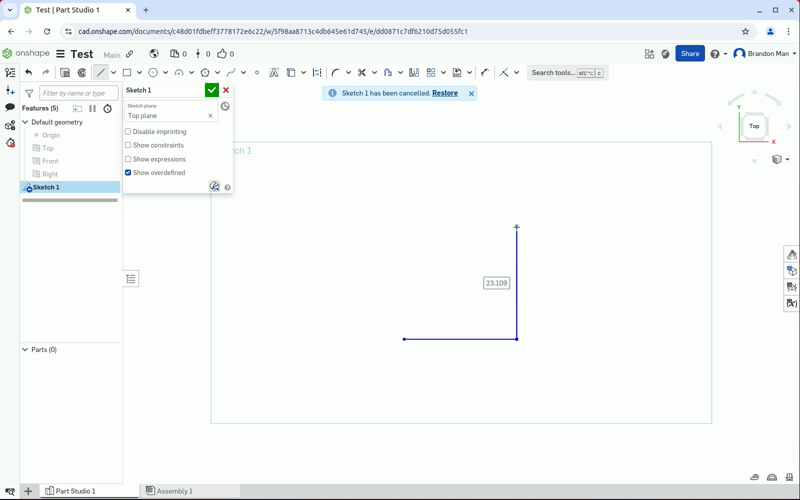
mouse_move(404, 226)
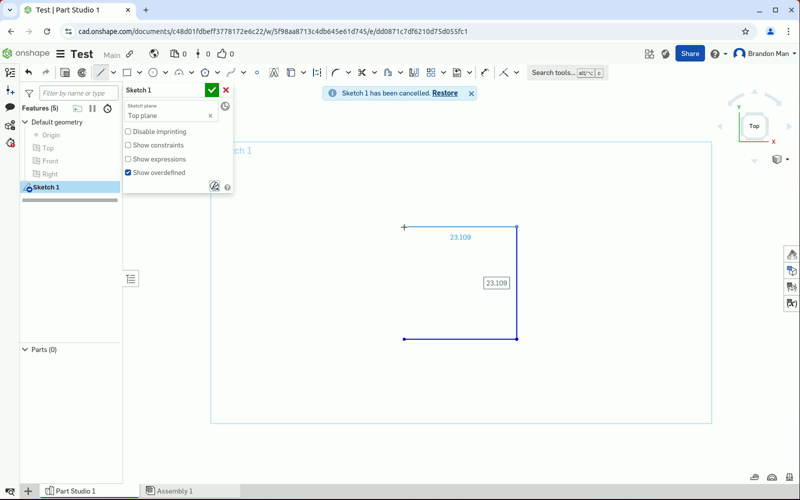
click(404, 226)
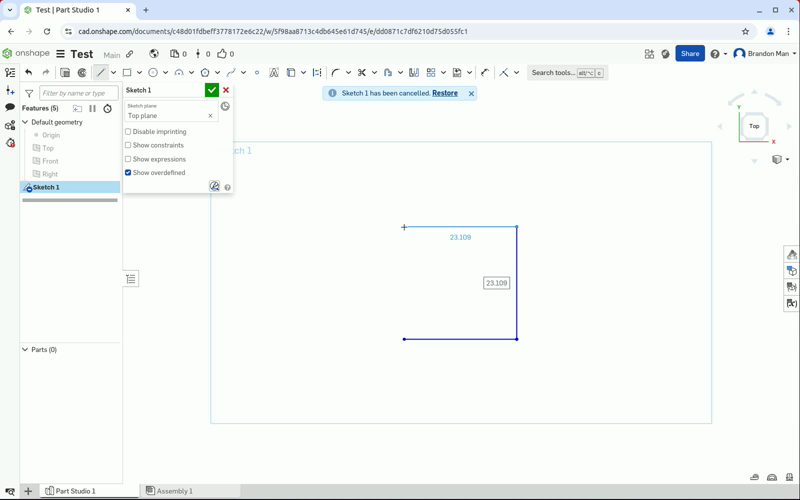
key_up(shift)
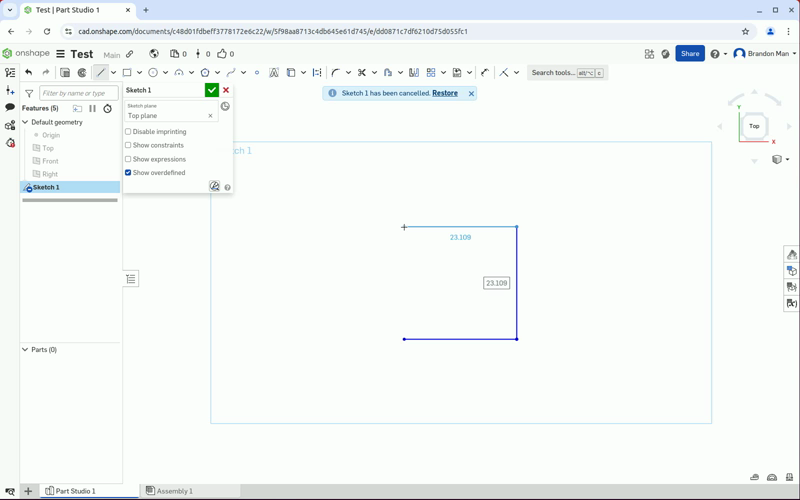
key_down(shift)
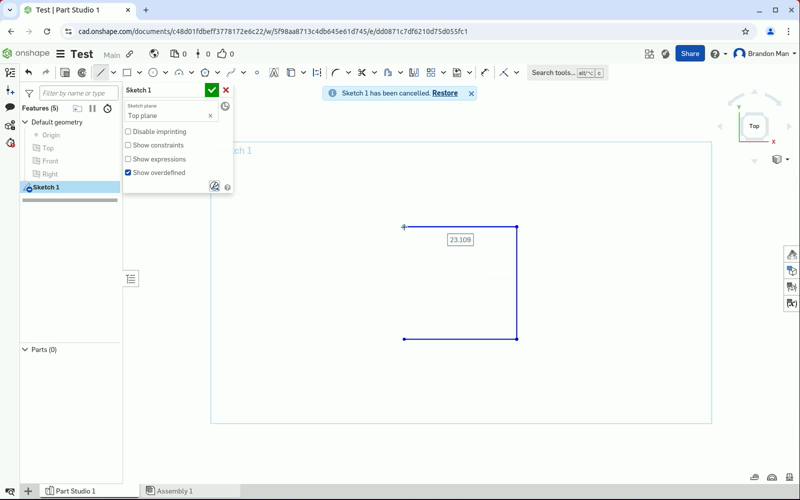
mouse_move(404, 339)
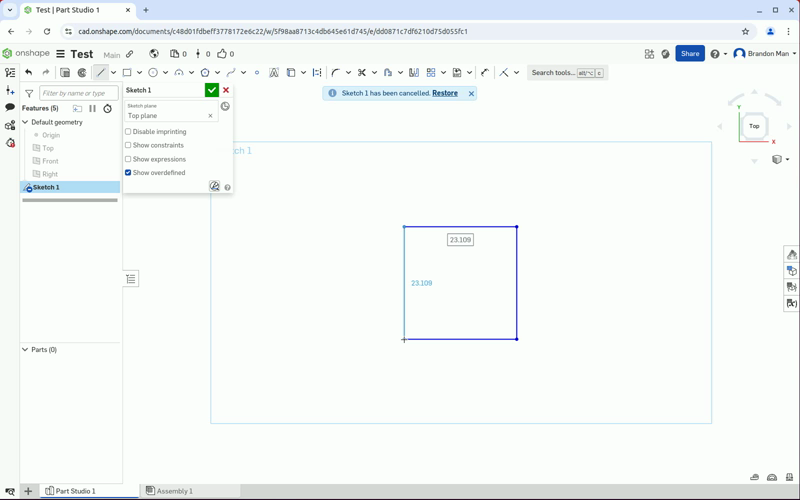
key_up(shift)
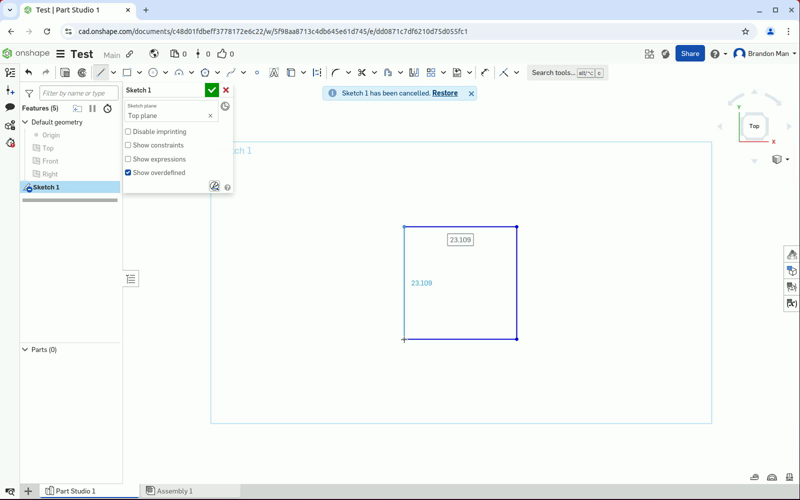
click(404, 339)
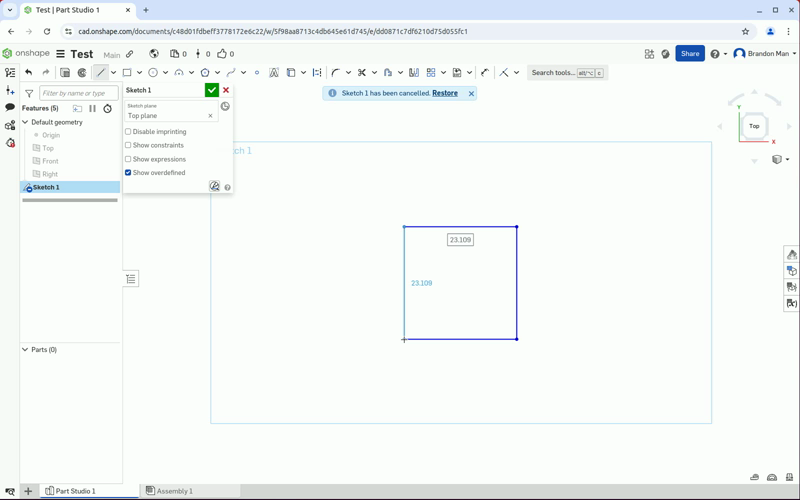
key(esc)
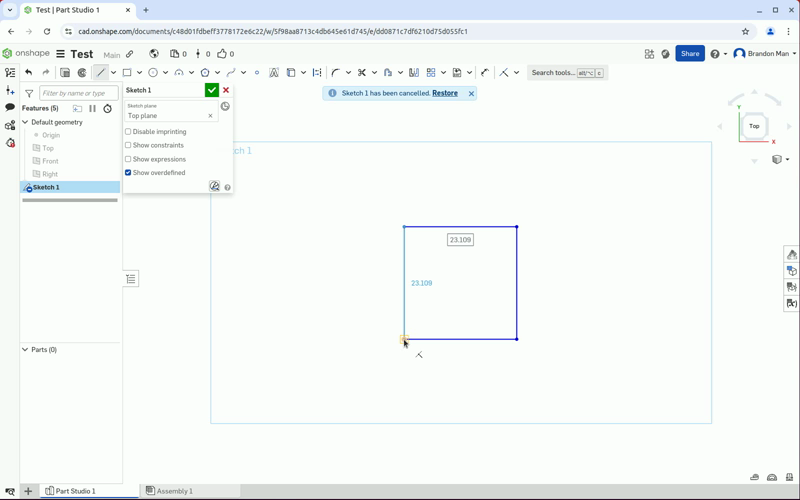
mouse_move(457, 276)
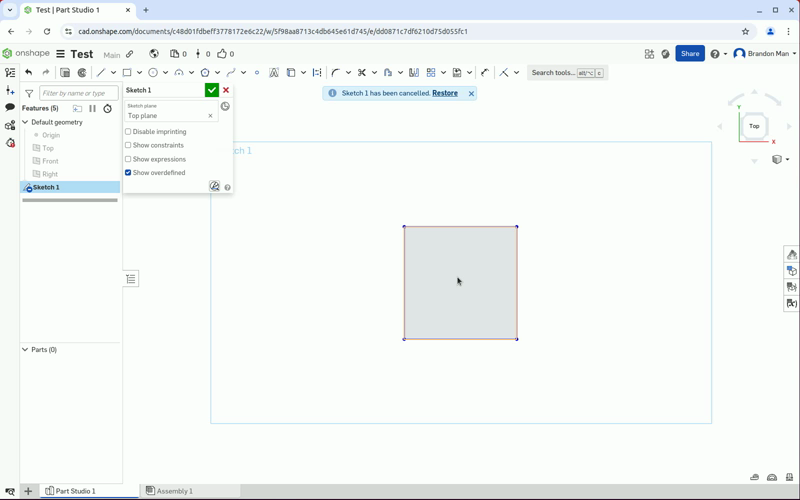
click(457, 276)
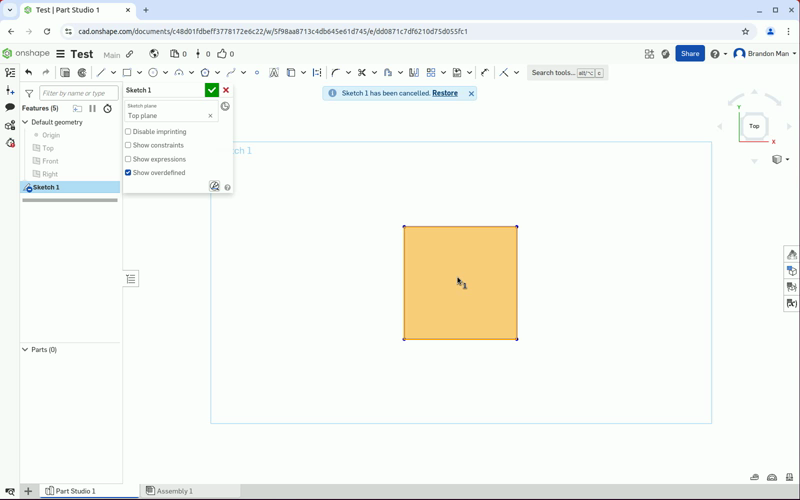
mouse_move(73, 352)
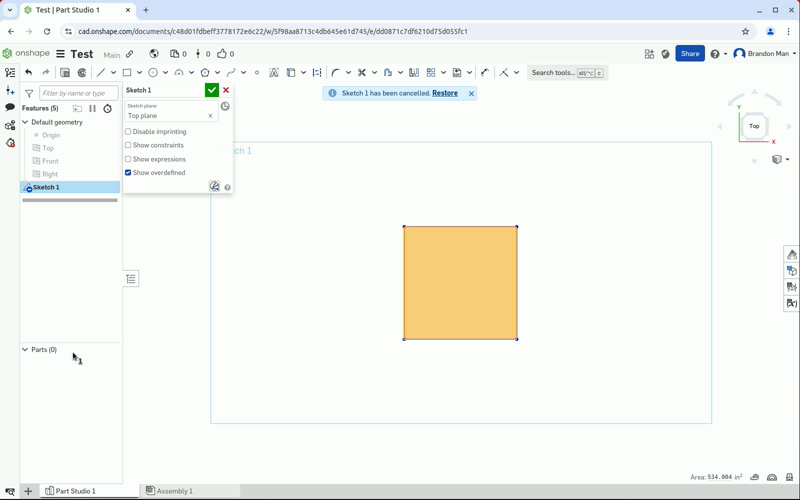
key(shift+y)
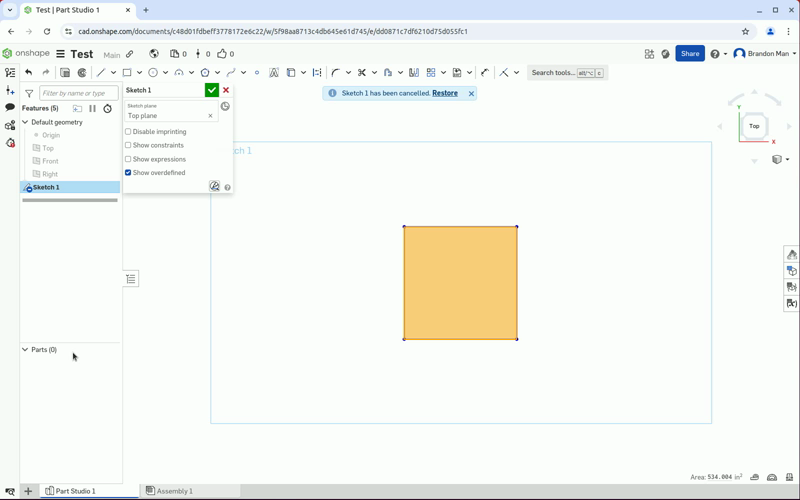
key(shift+e)
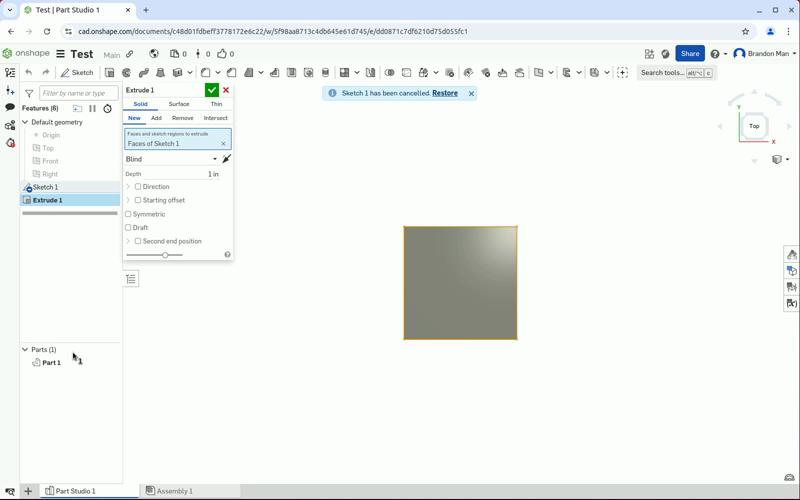
mouse_move(143, 106)
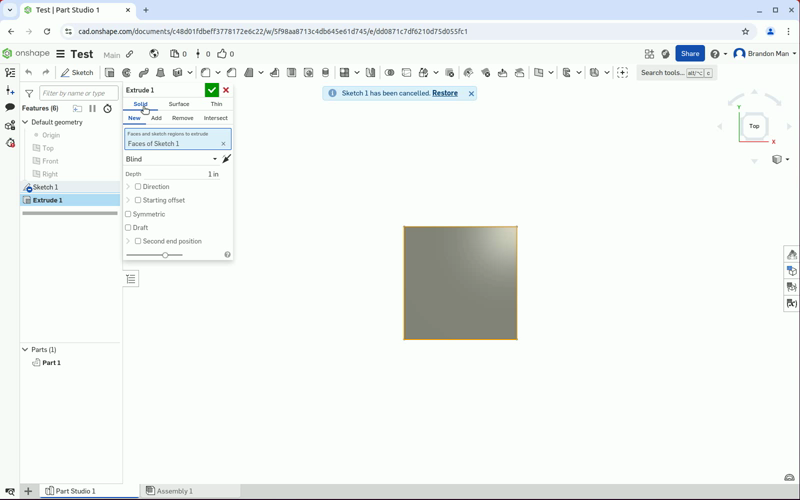
click(143, 106)
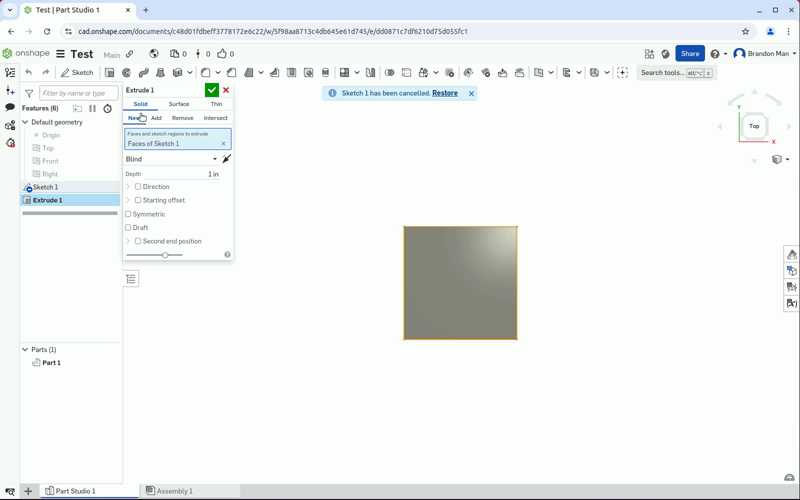
mouse_move(137, 120)
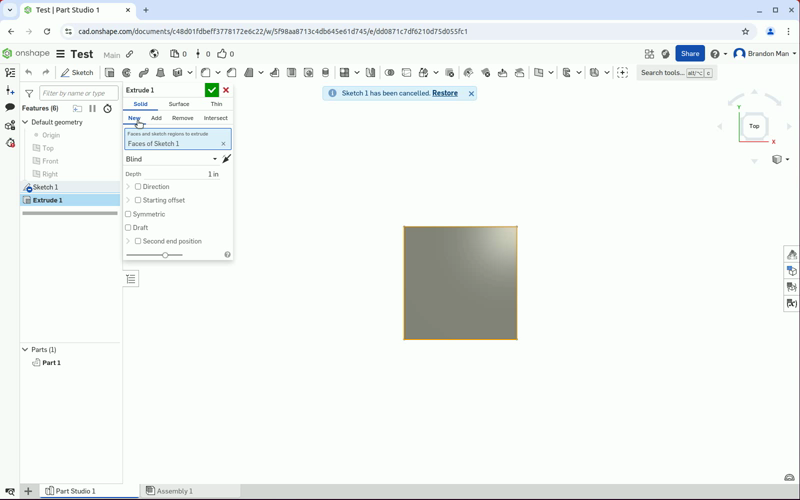
click(137, 120)
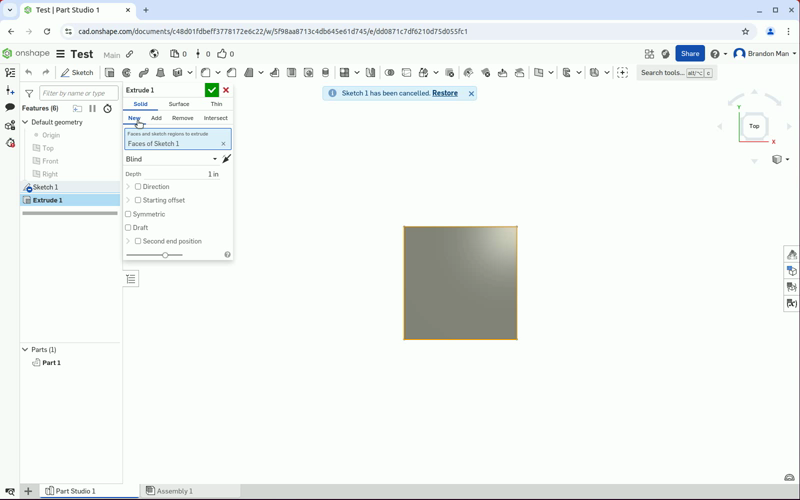
key(tab, 4)
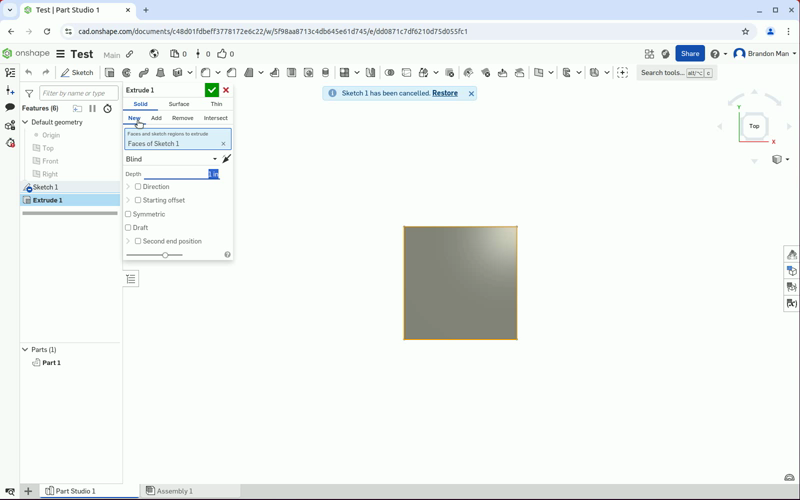
text(23.108)
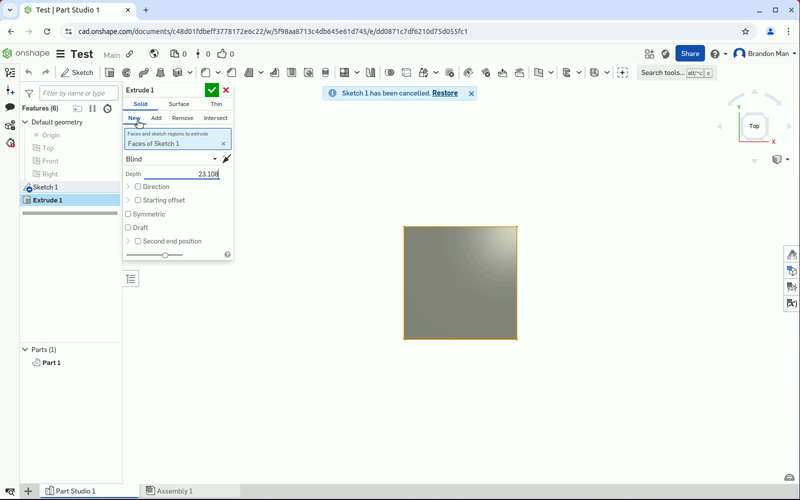
key(enter)
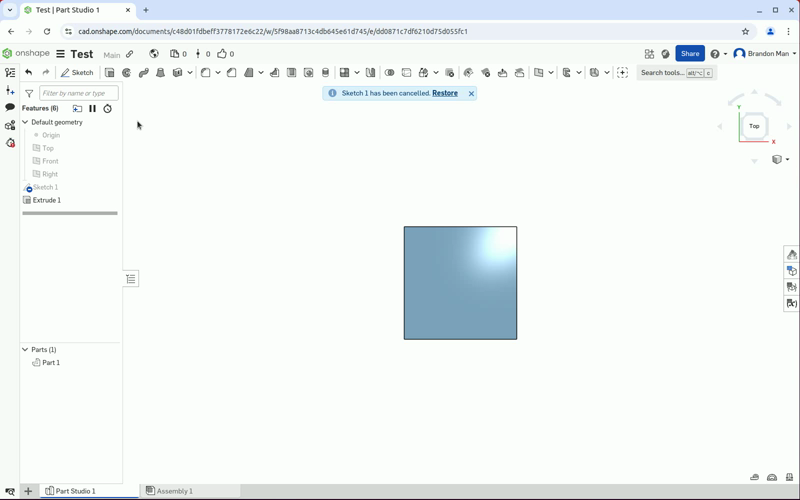
key(shift+h)
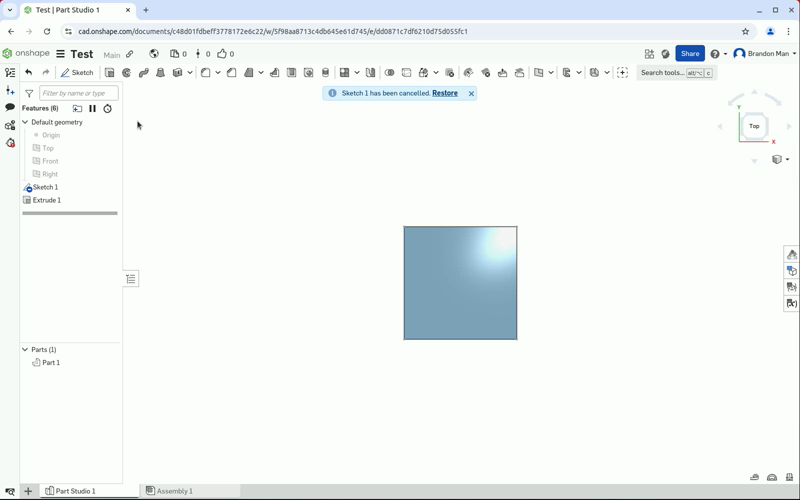
key(shift+h)
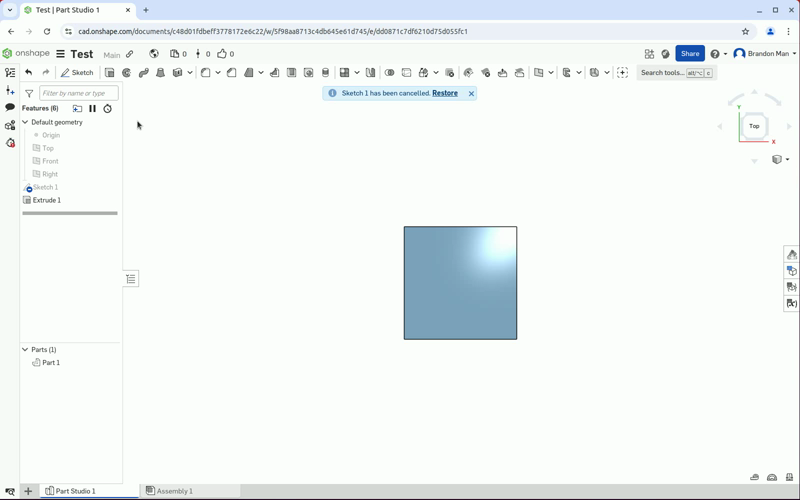
mouse_move(73, 189)
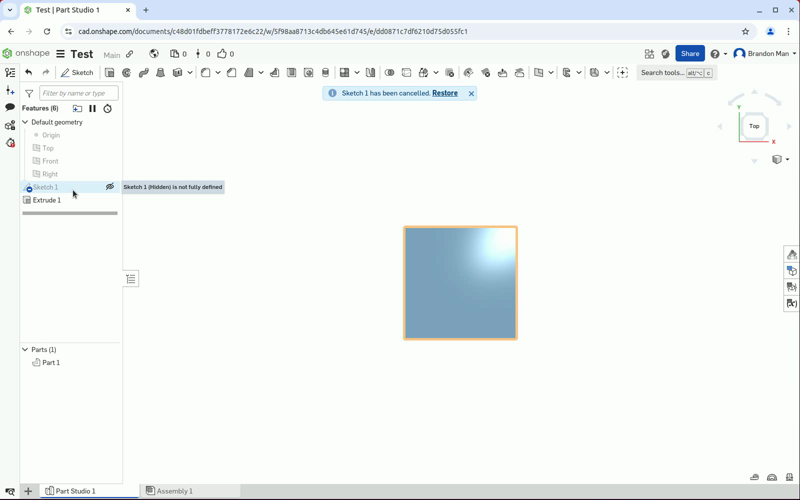
click(73, 189)
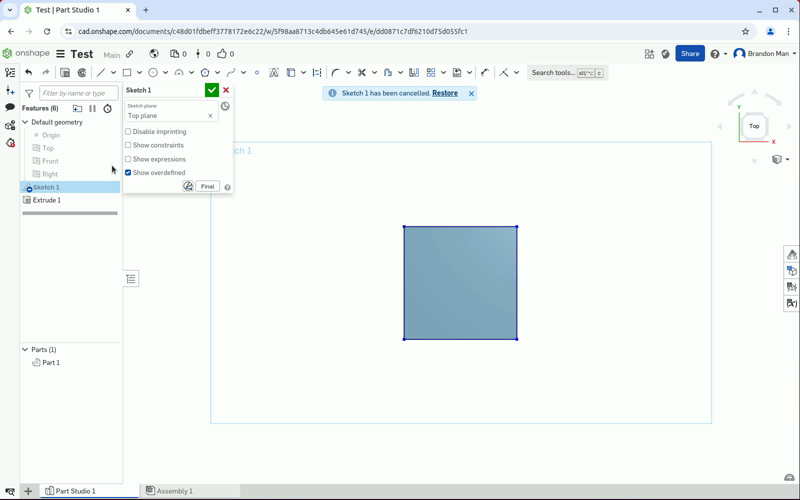
mouse_move(229, 92)
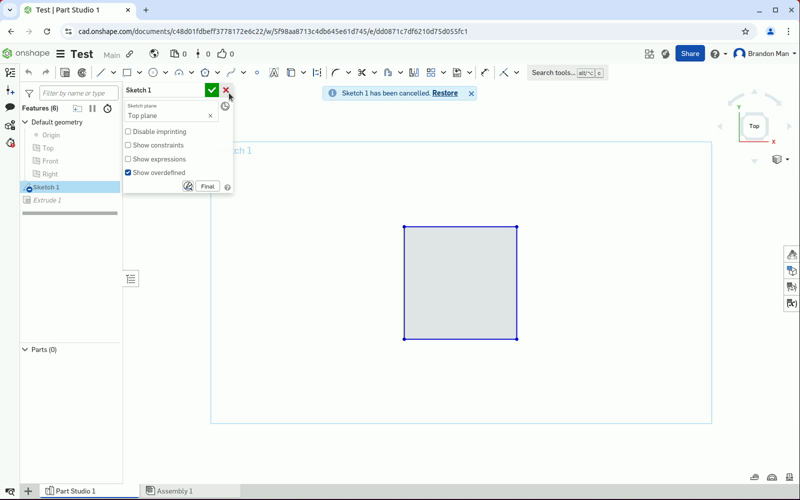
click(229, 92)
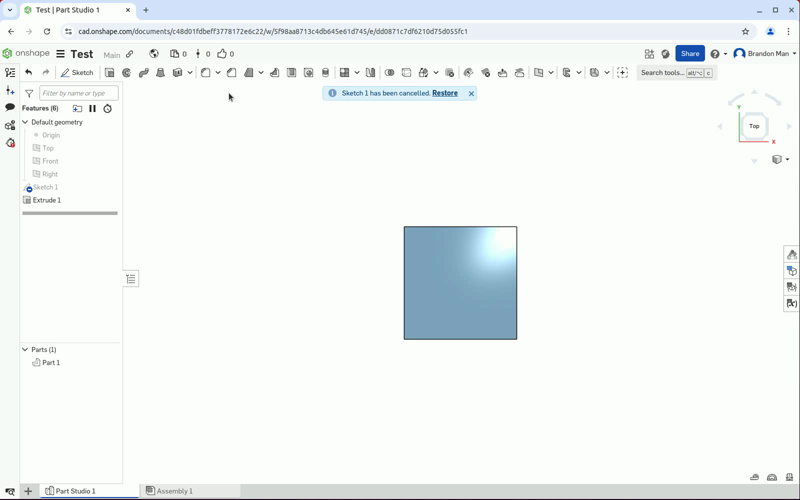
mouse_move(541, 75)
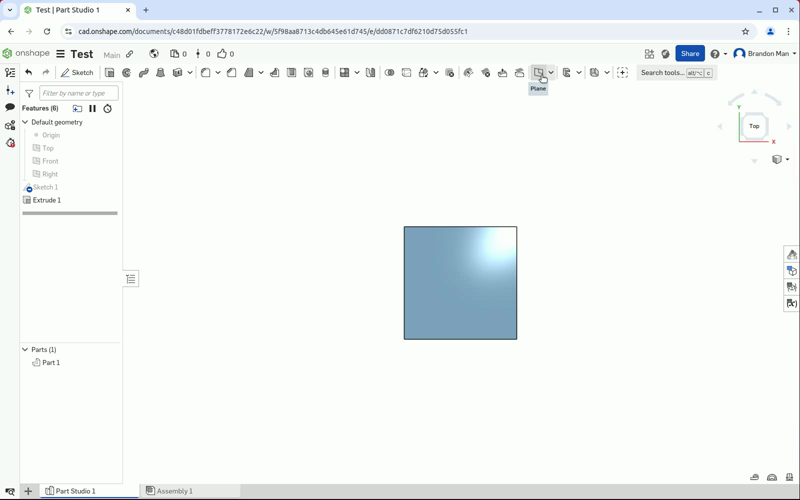
click(541, 75)
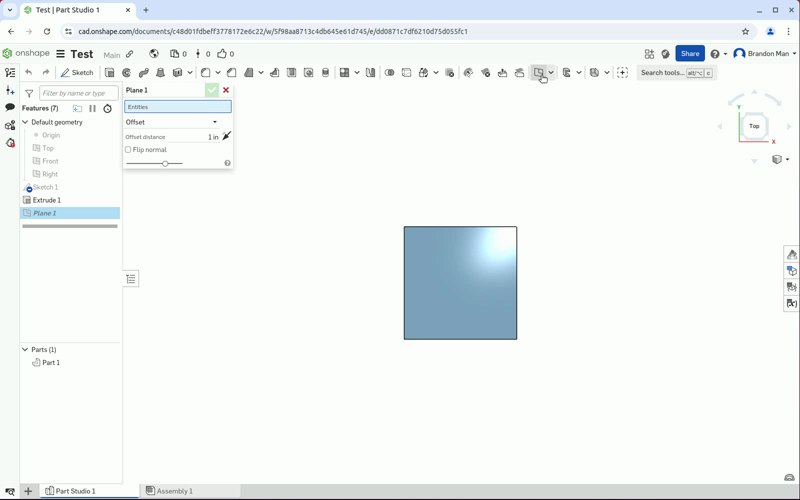
mouse_move(73, 150)
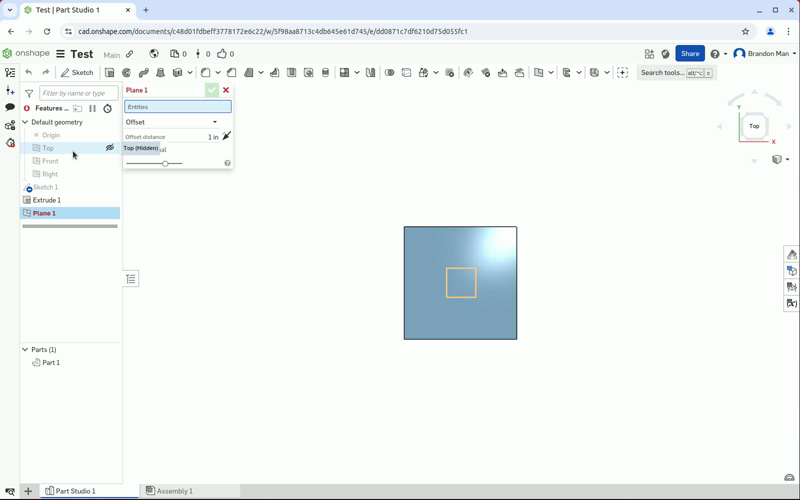
click(73, 150)
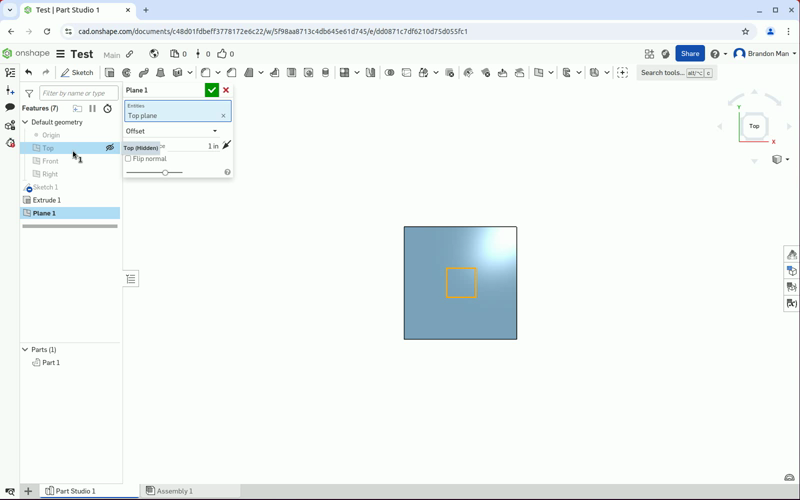
key(tab, 2)
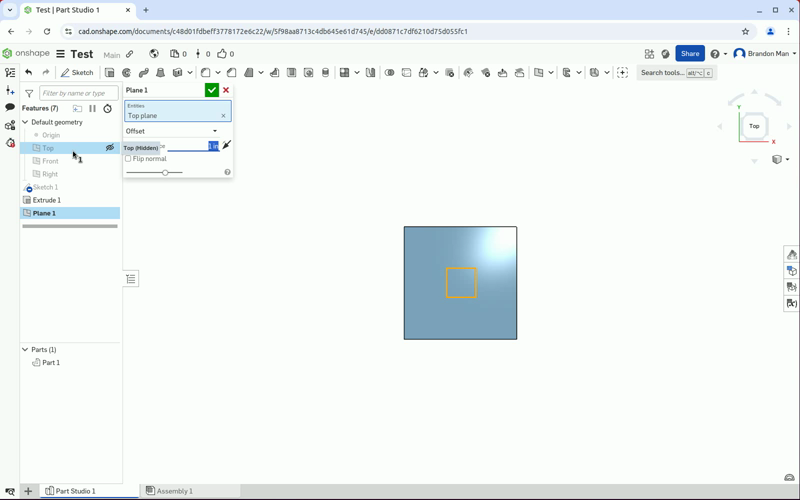
text(23.108)
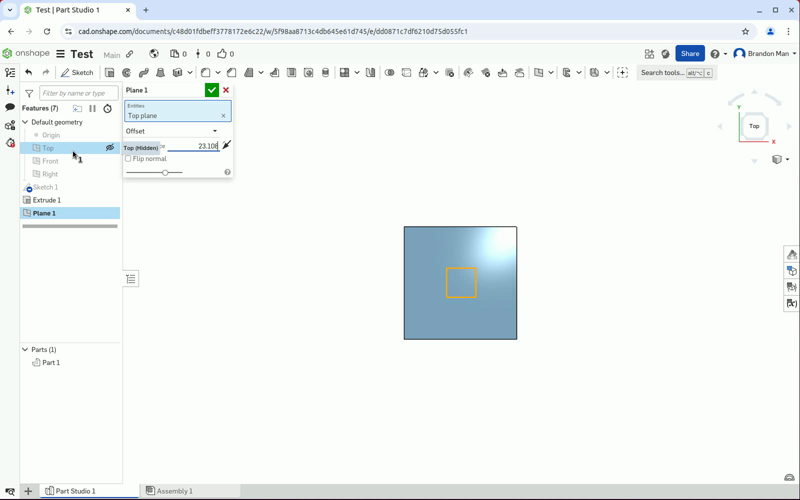
key(enter, 2)
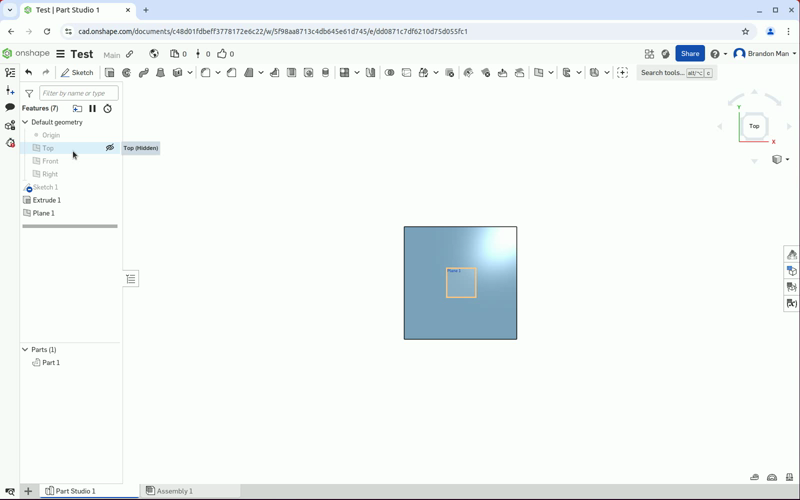
key(shift+s)
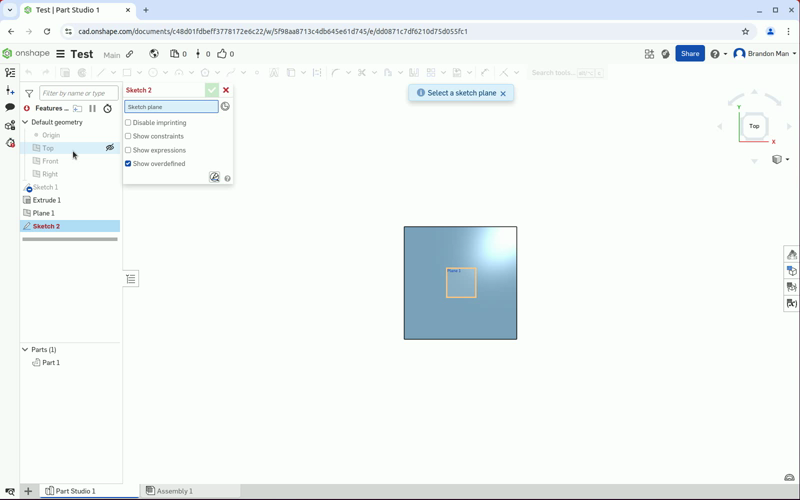
mouse_move(73, 215)
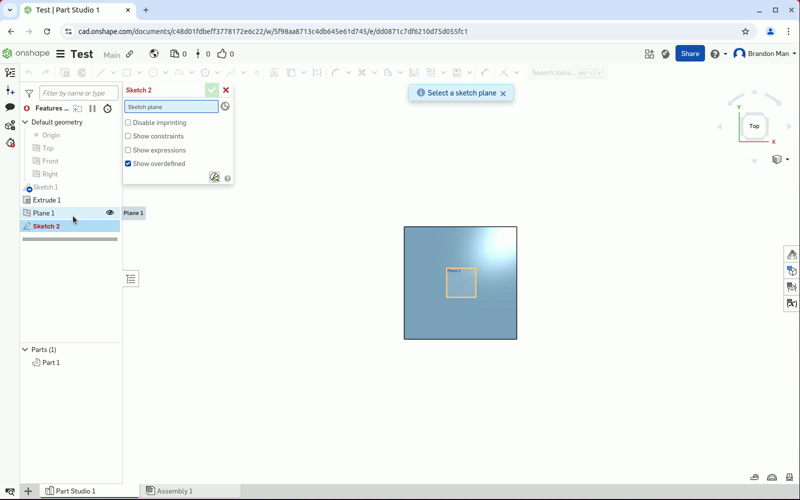
click(73, 215)
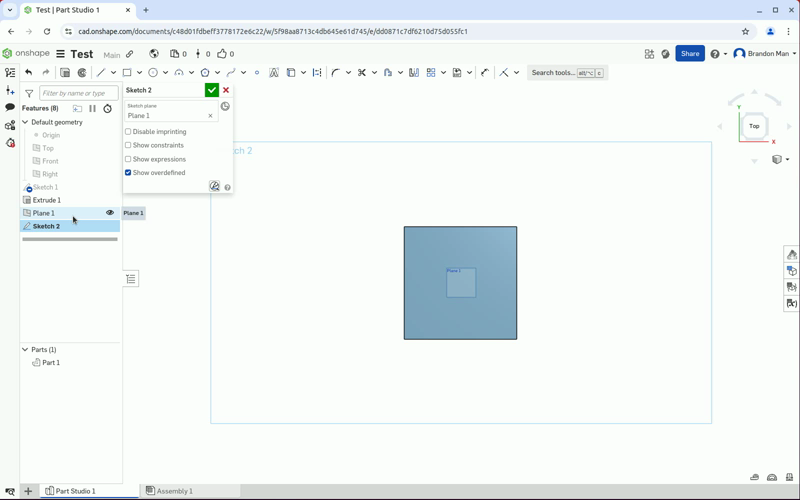
mouse_move(73, 352)
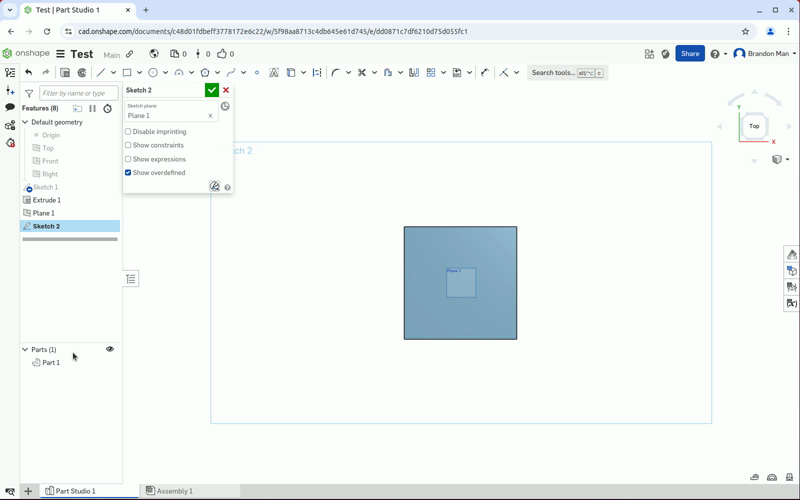
key(y)
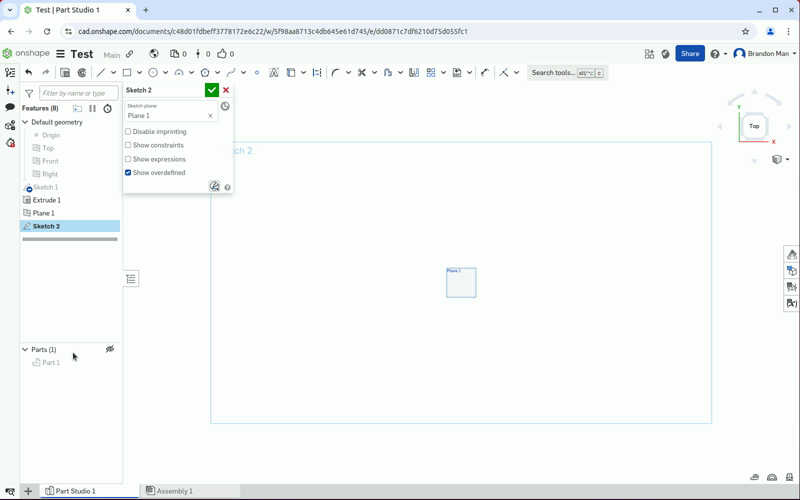
key(l)
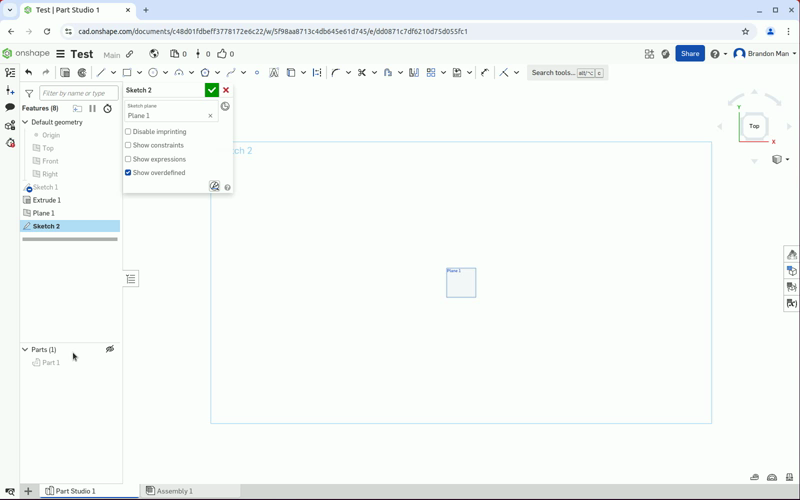
key_down(shift)
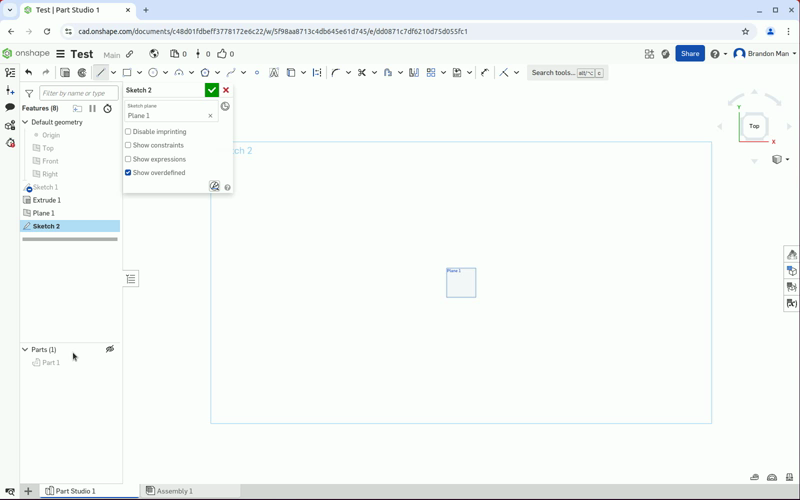
mouse_move(416, 308)
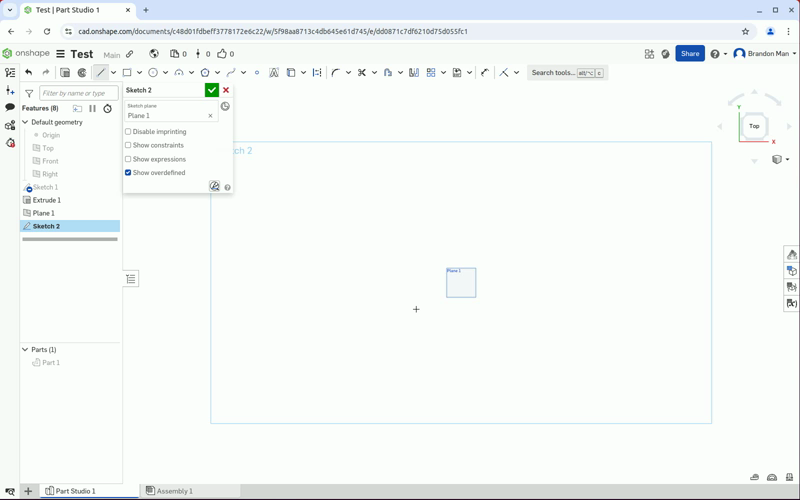
click(416, 308)
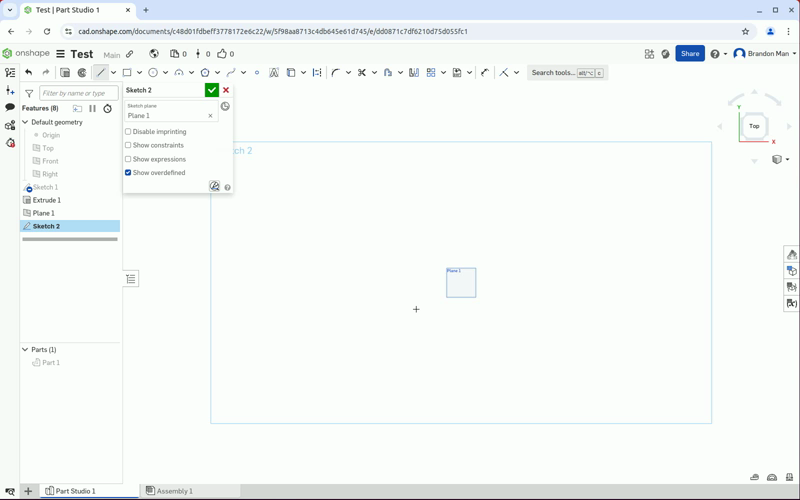
key_up(shift)
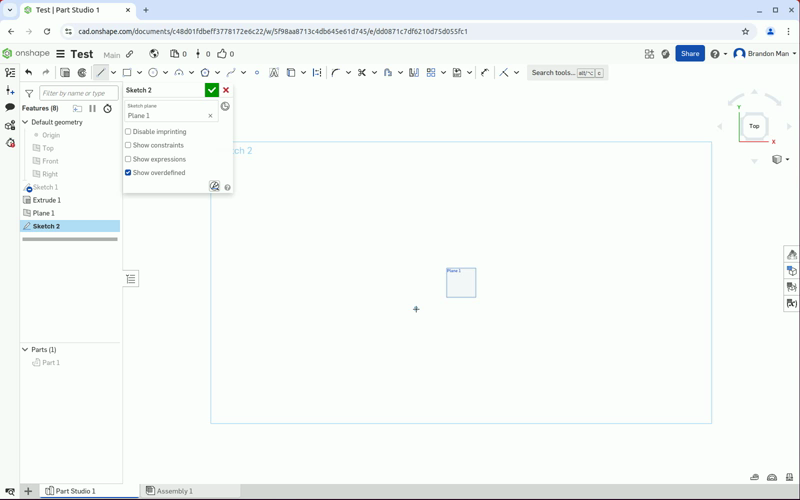
key_down(shift)
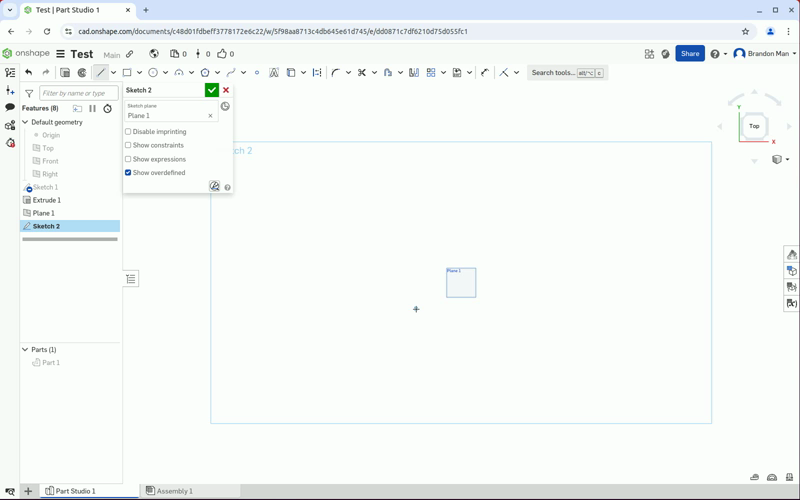
mouse_move(446, 308)
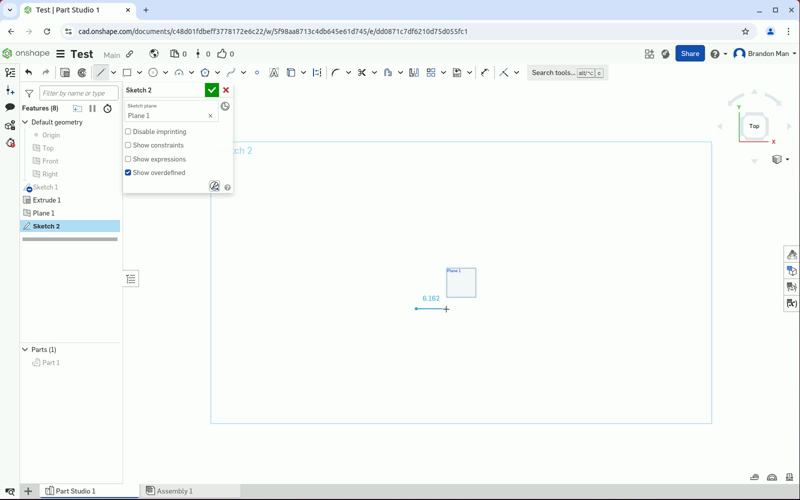
mouse_move(461, 334)
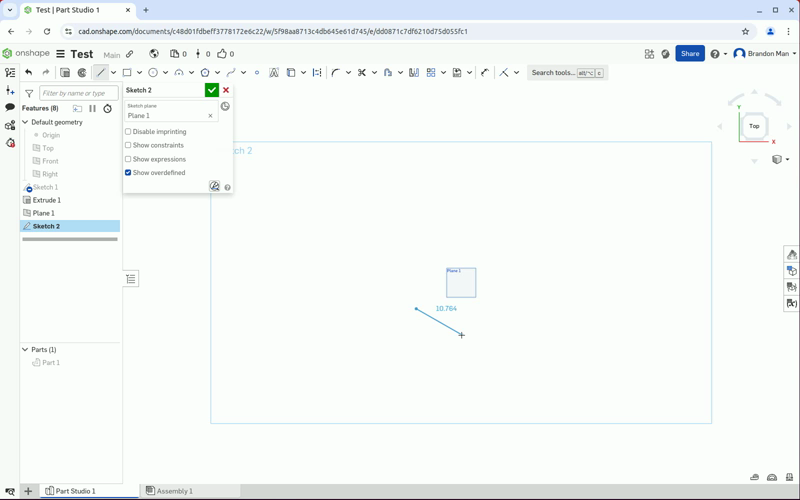
click(461, 334)
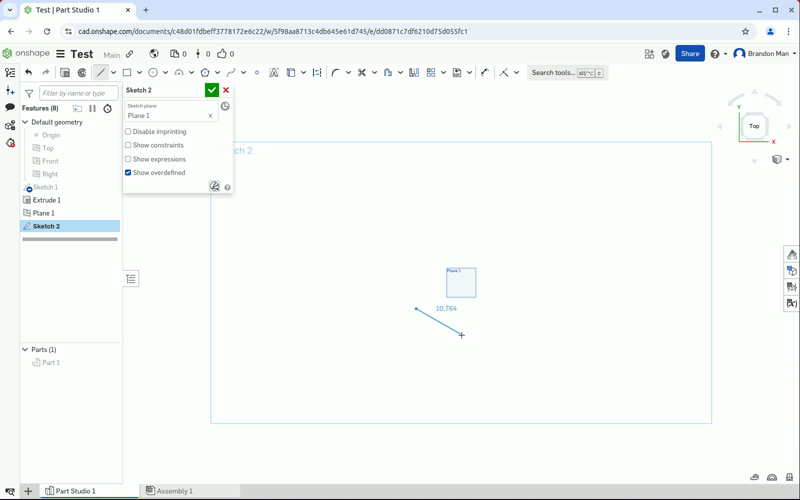
key_up(shift)
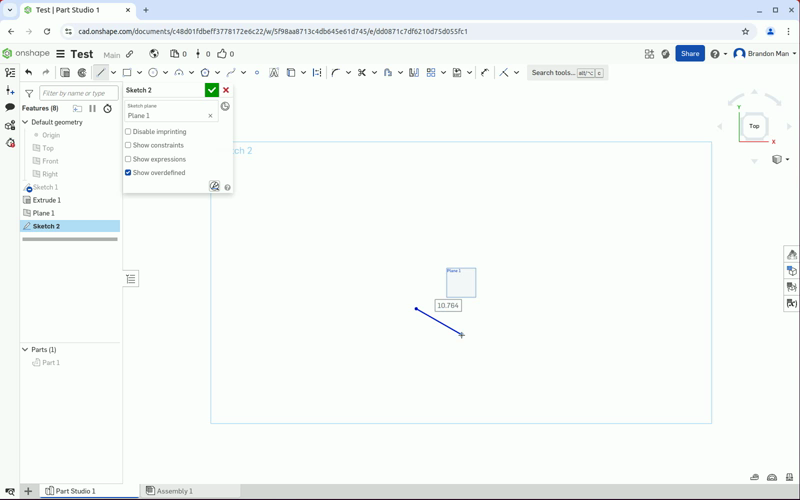
key_down(shift)
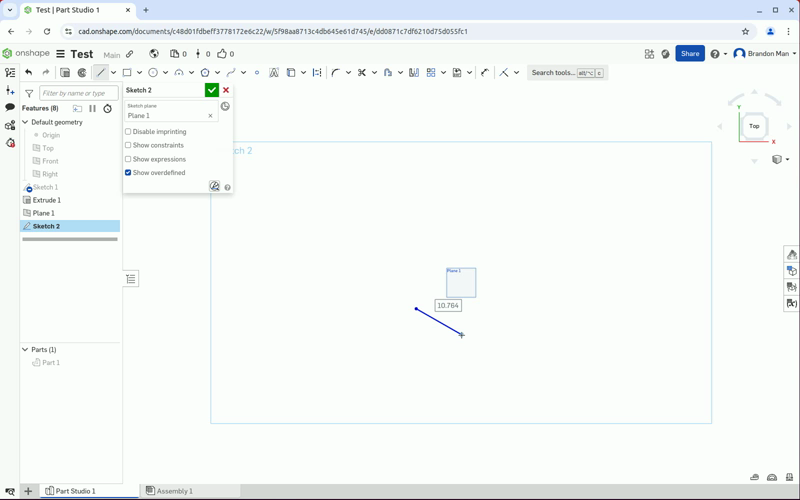
mouse_move(492, 334)
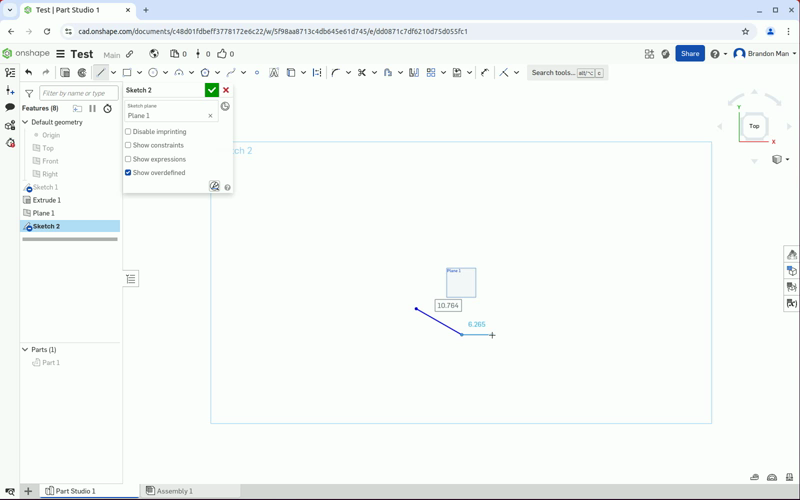
mouse_move(506, 308)
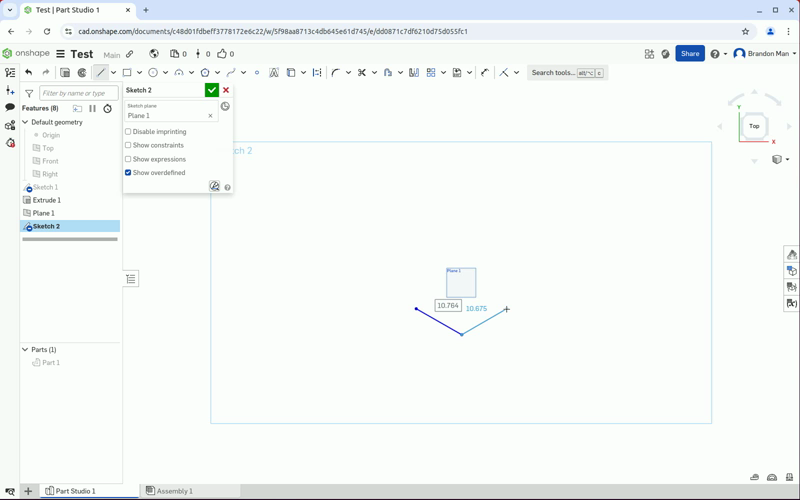
click(506, 308)
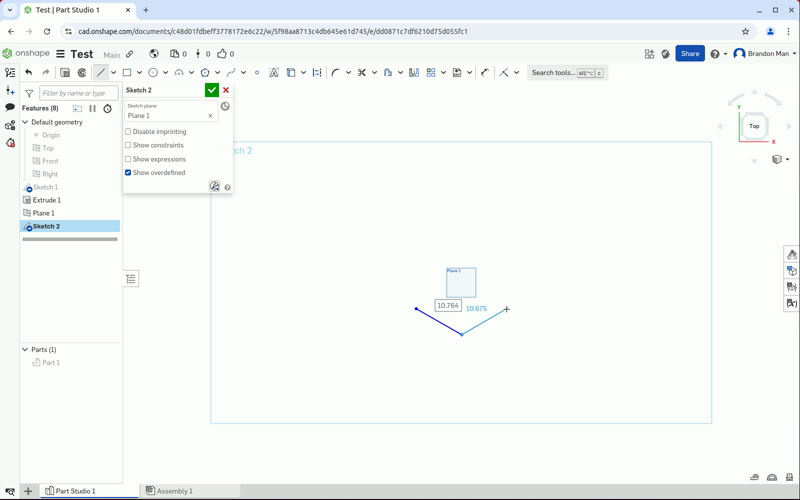
key_up(shift)
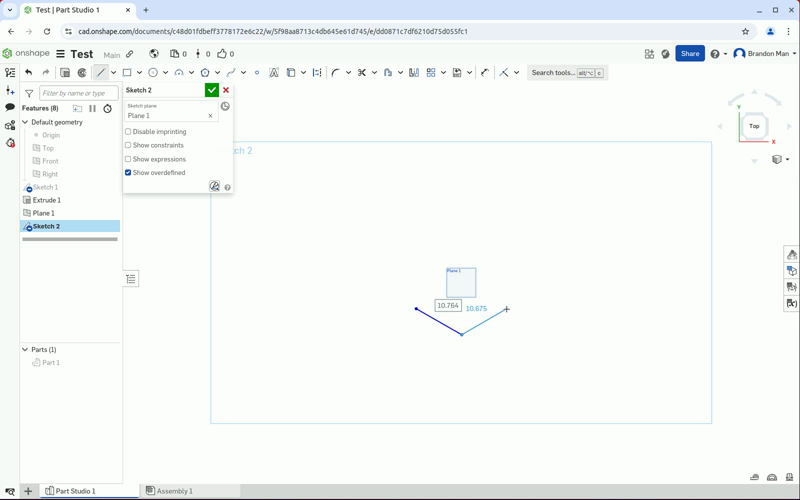
key_down(shift)
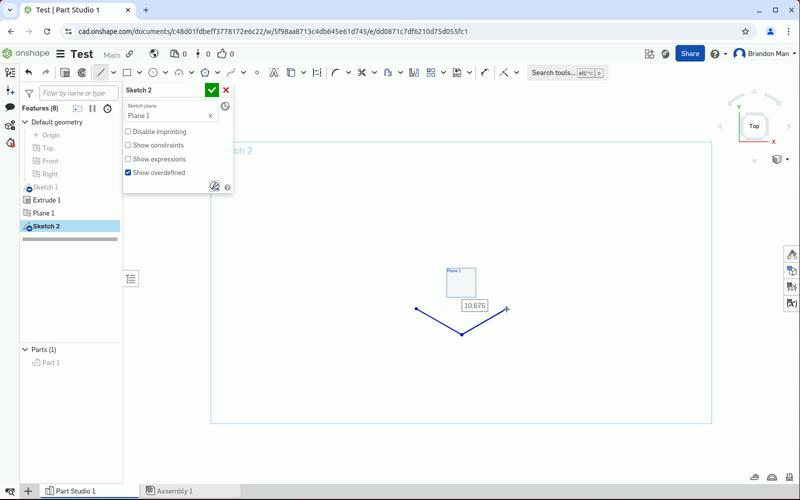
mouse_move(536, 308)
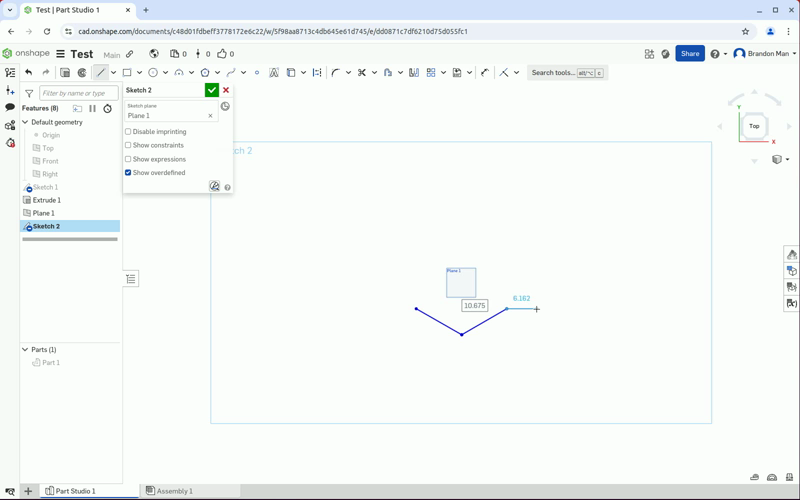
mouse_move(506, 256)
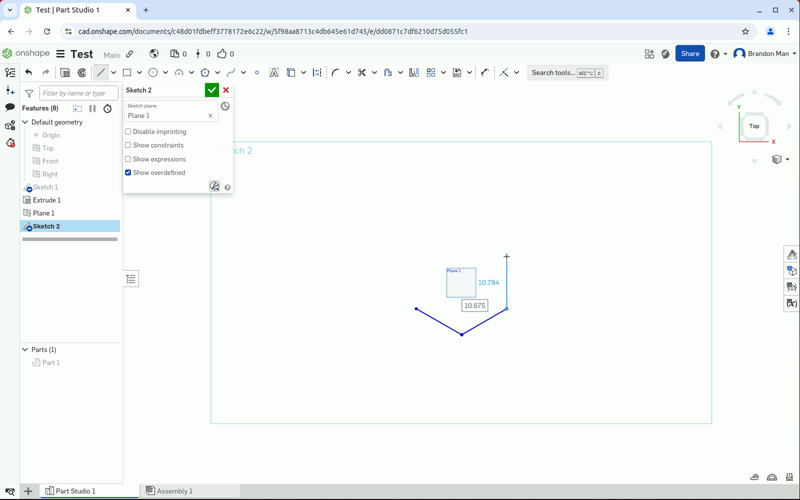
click(506, 256)
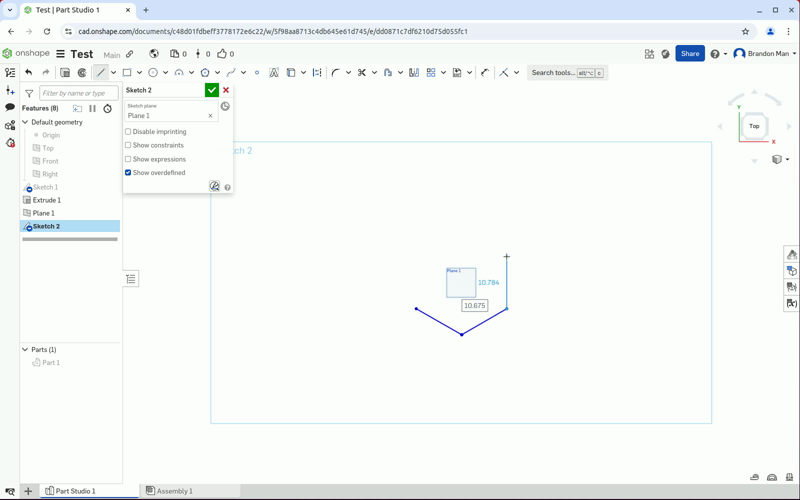
key_up(shift)
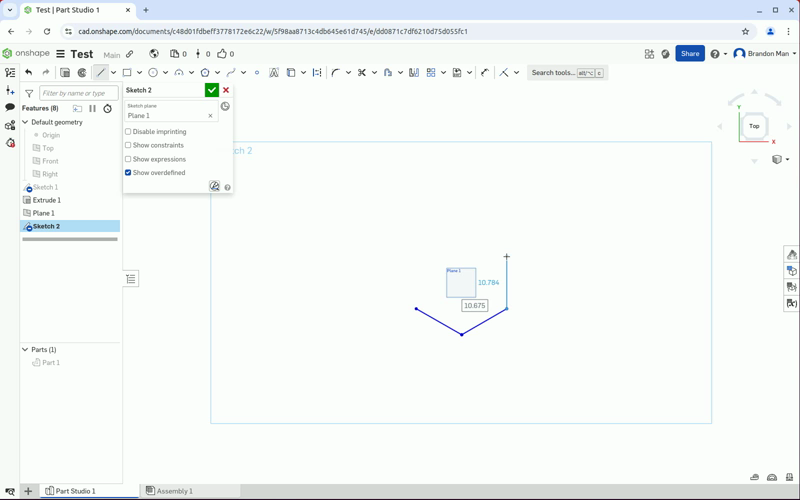
key_down(shift)
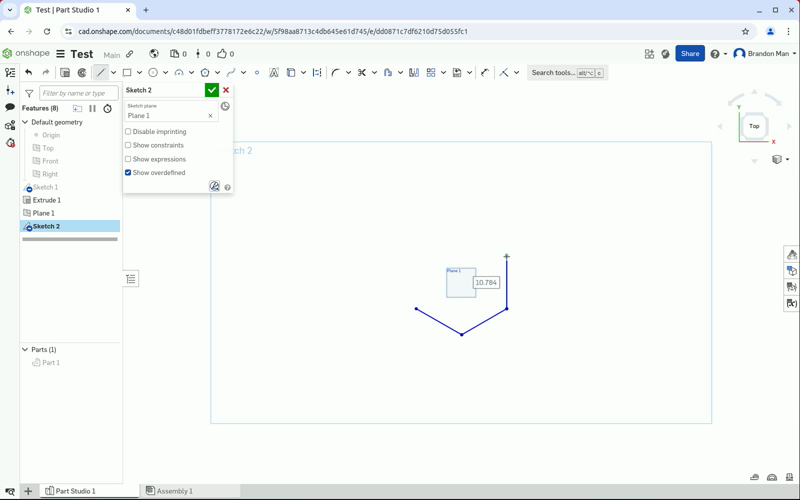
mouse_move(536, 256)
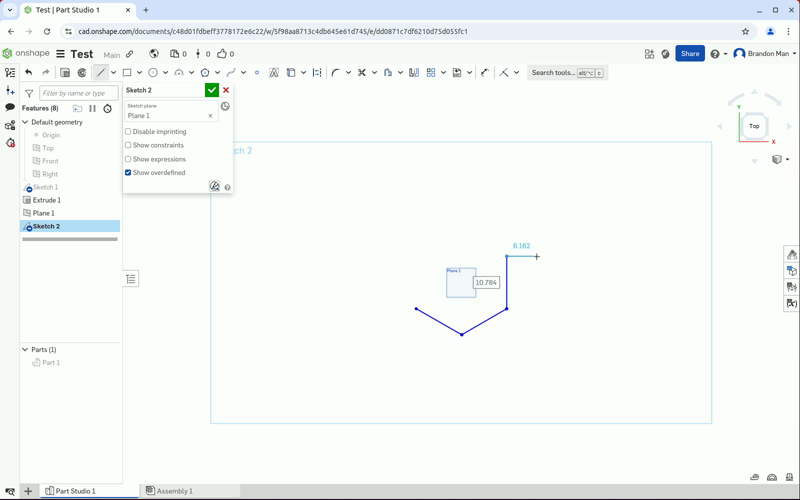
mouse_move(461, 230)
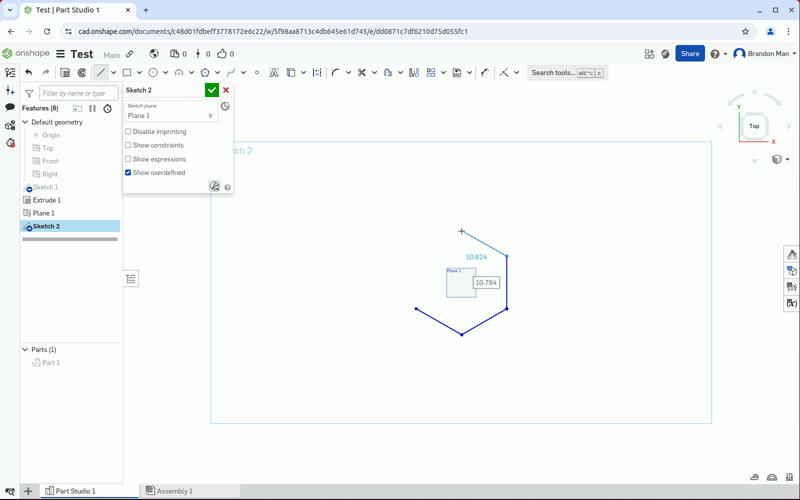
click(461, 230)
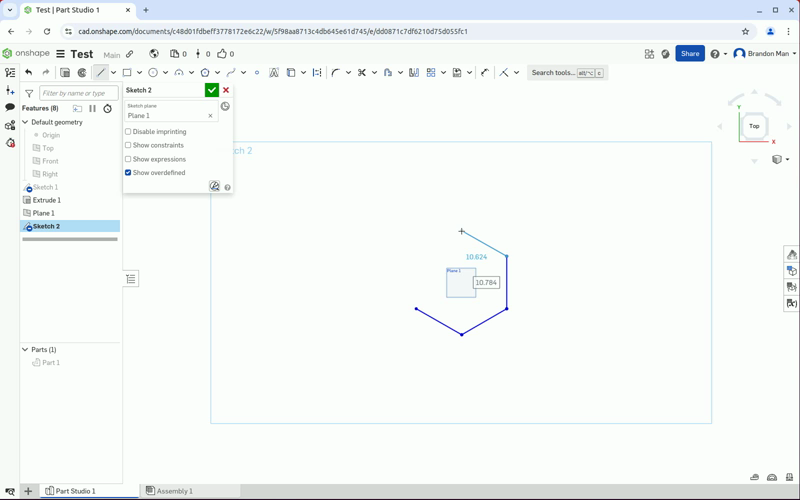
key_up(shift)
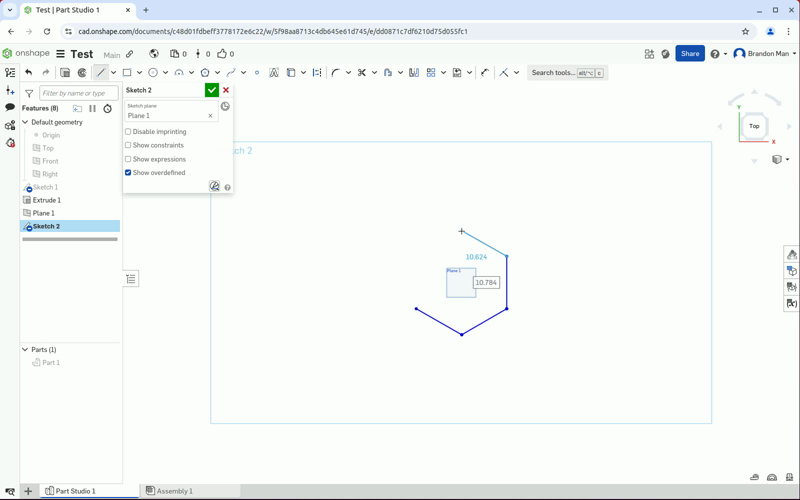
key_down(shift)
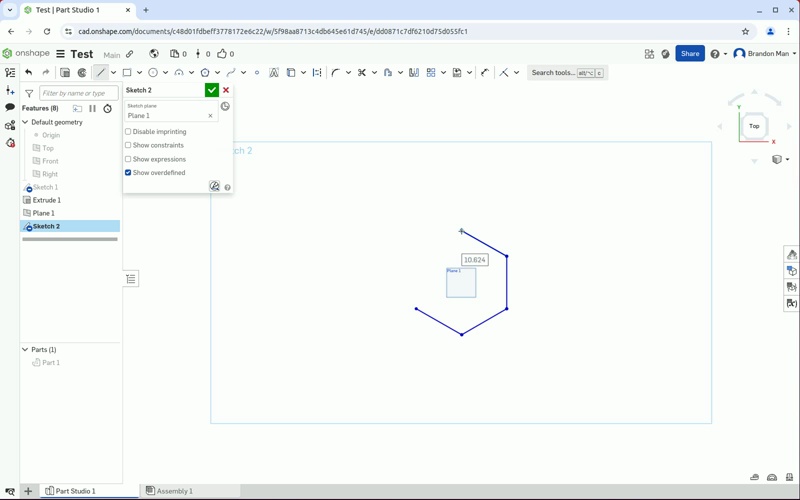
mouse_move(492, 230)
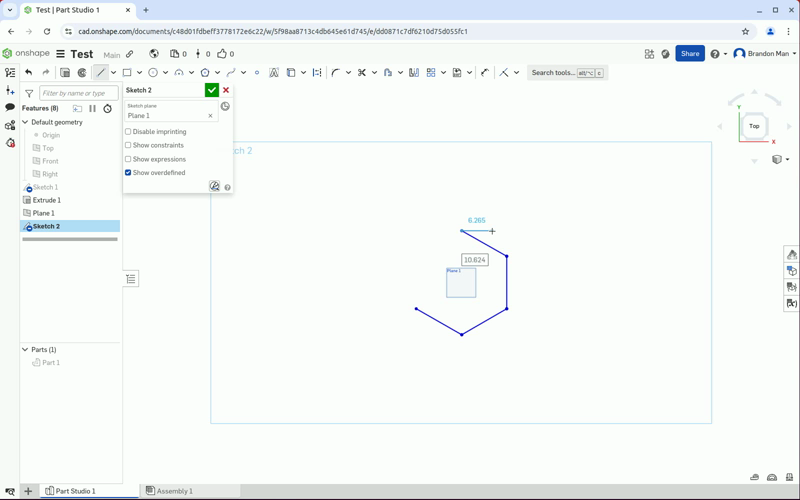
mouse_move(416, 256)
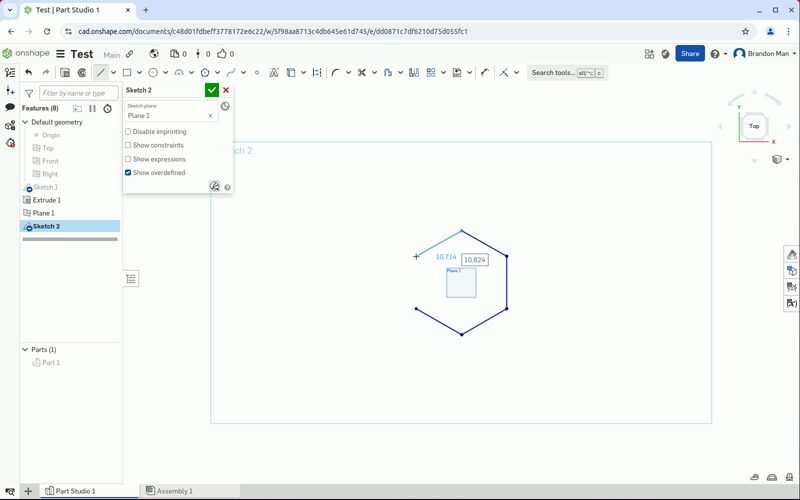
click(416, 256)
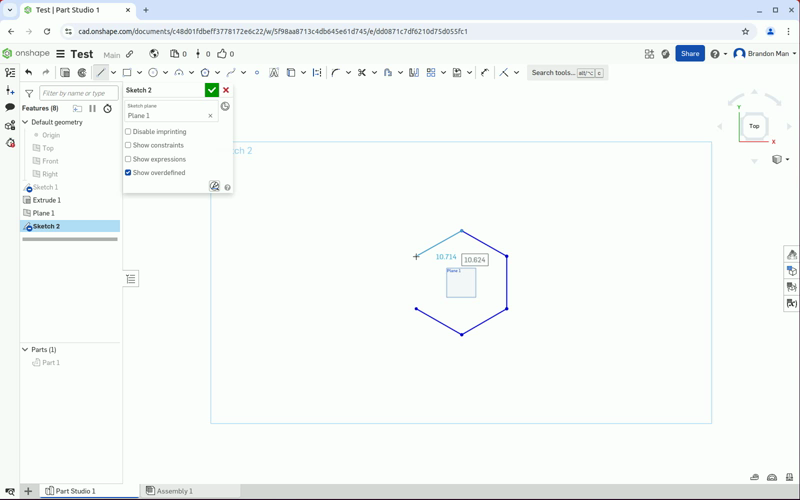
key_up(shift)
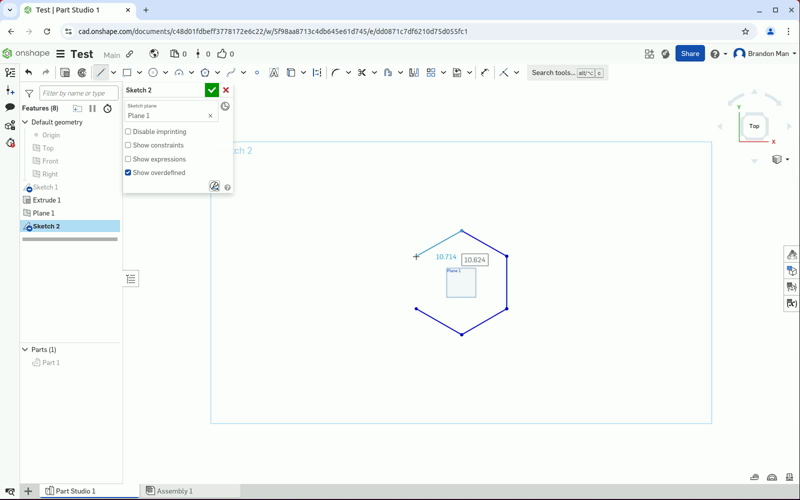
mouse_move(446, 256)
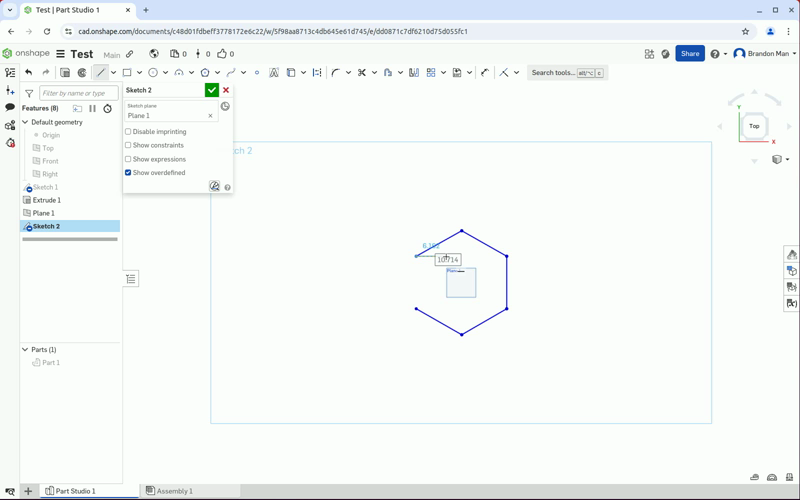
key_down(shift)
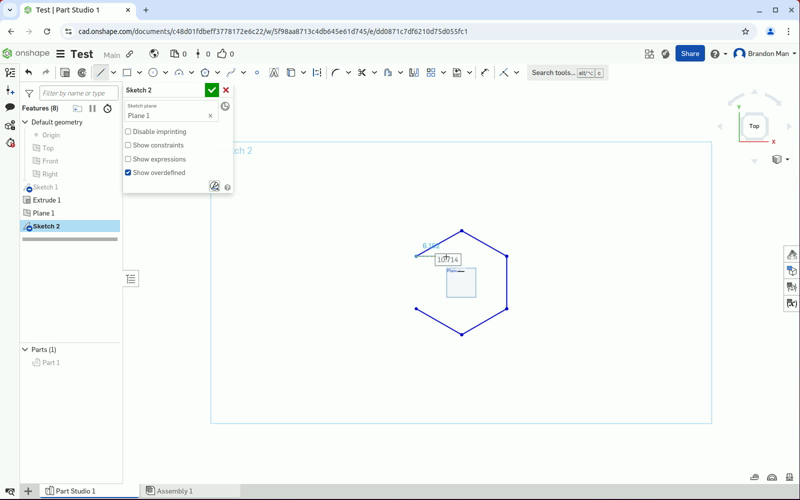
mouse_move(416, 308)
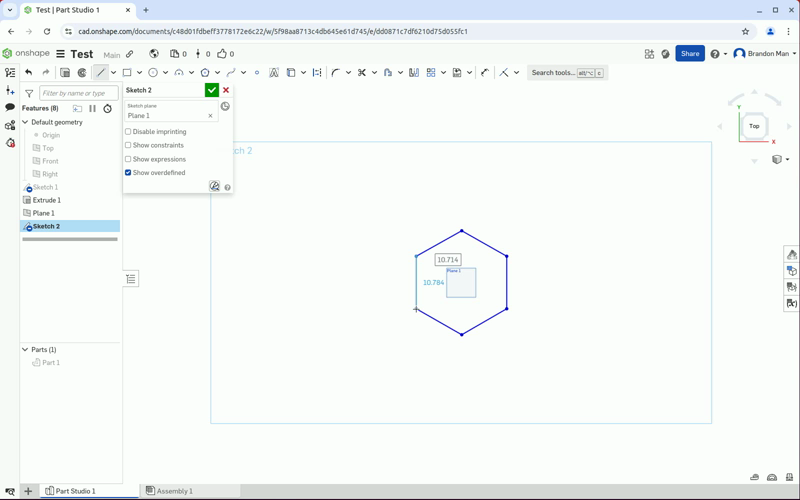
key_up(shift)
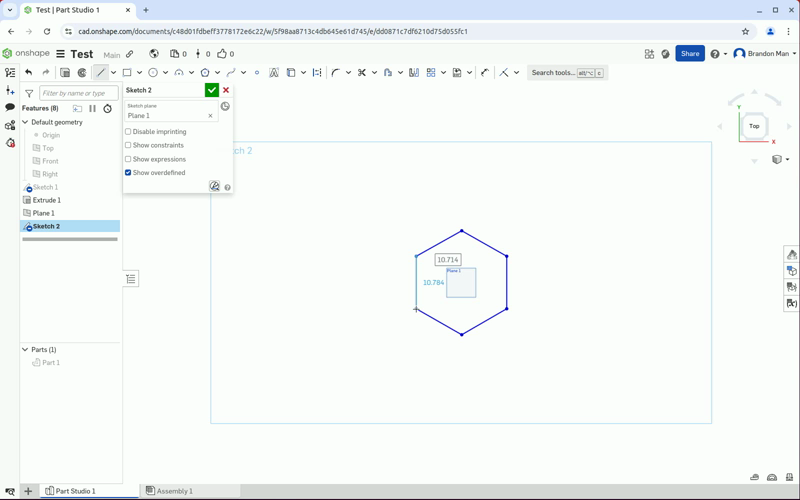
click(416, 308)
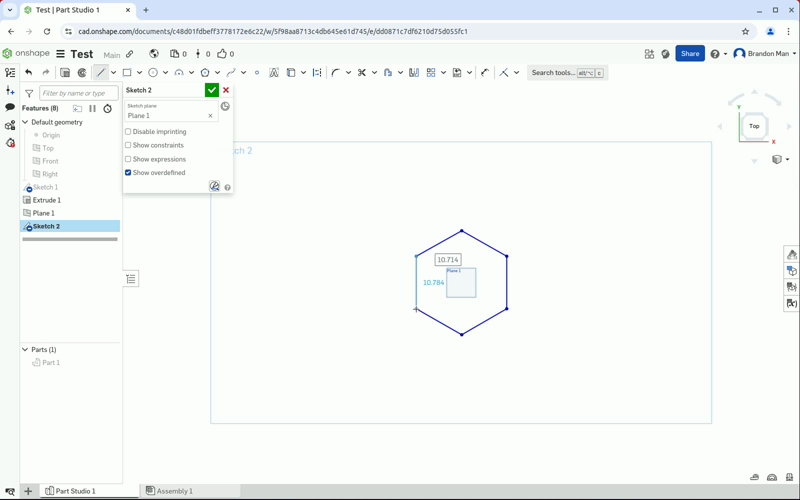
key(esc)
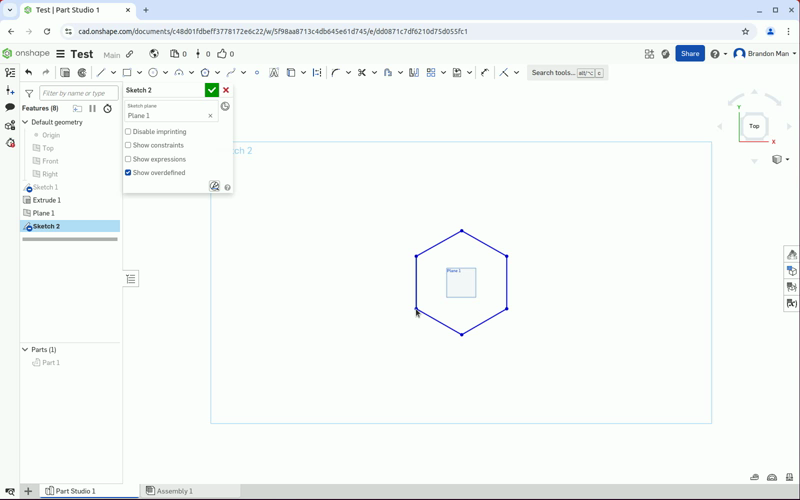
mouse_move(454, 320)
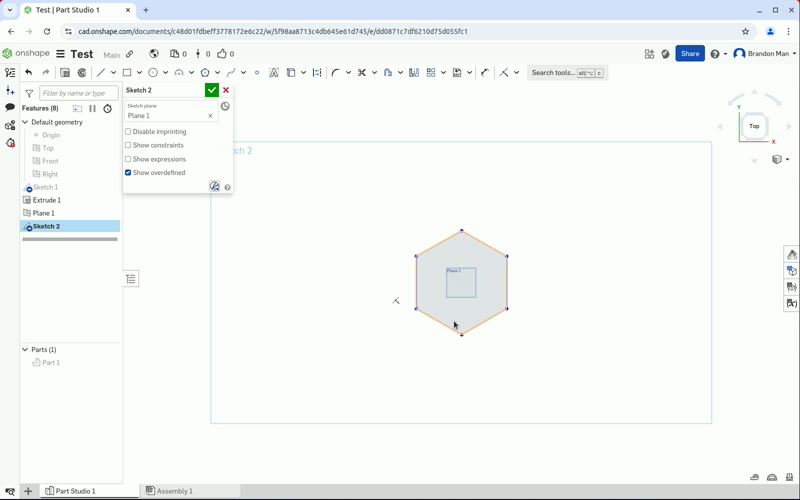
click(454, 320)
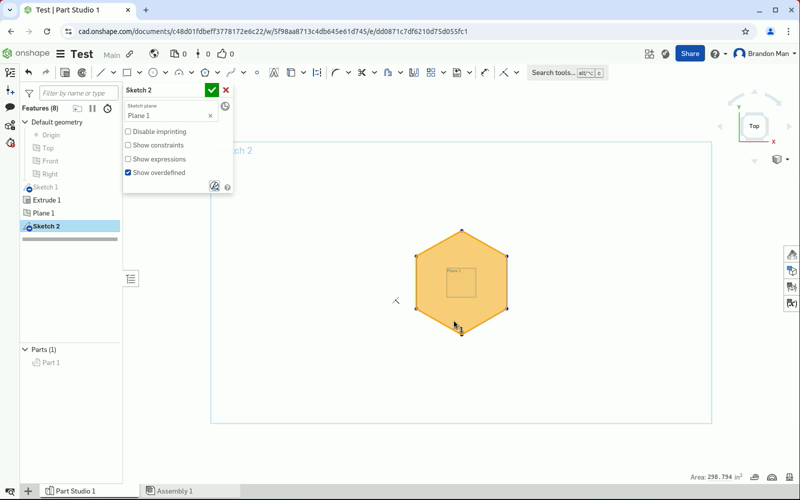
mouse_move(73, 352)
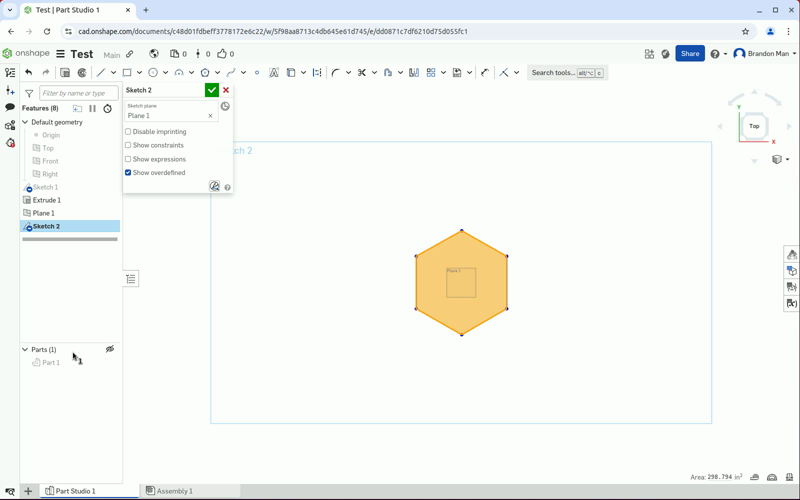
key(shift+y)
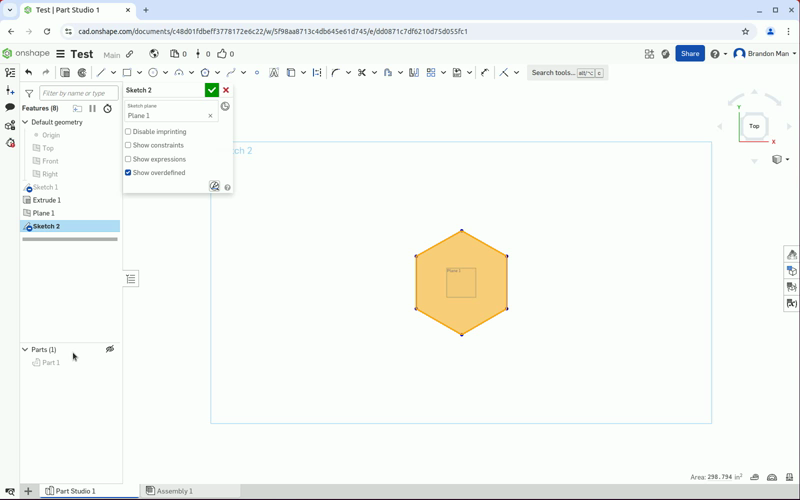
key(shift+e)
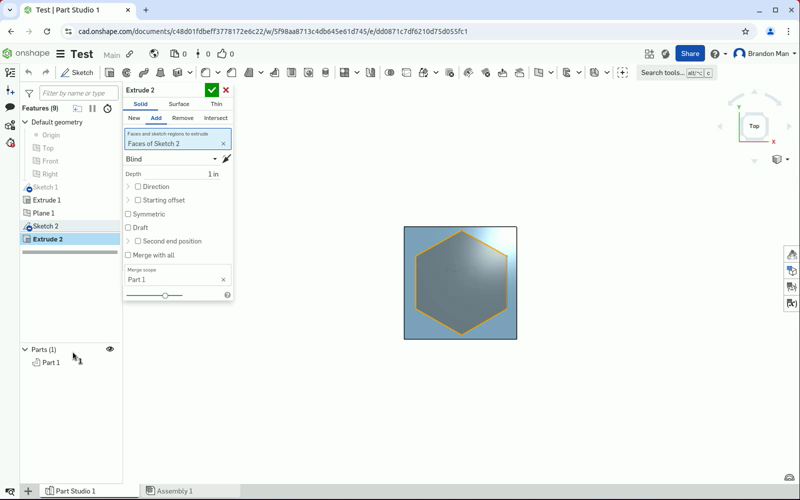
mouse_move(143, 106)
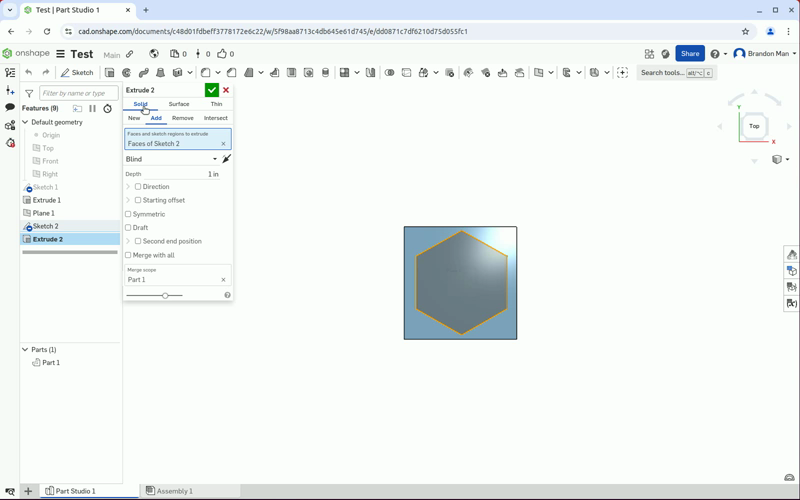
click(143, 106)
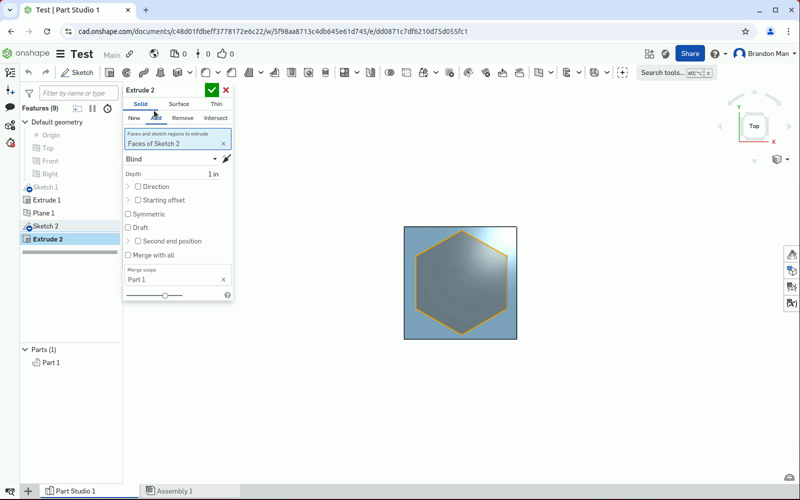
mouse_move(186, 120)
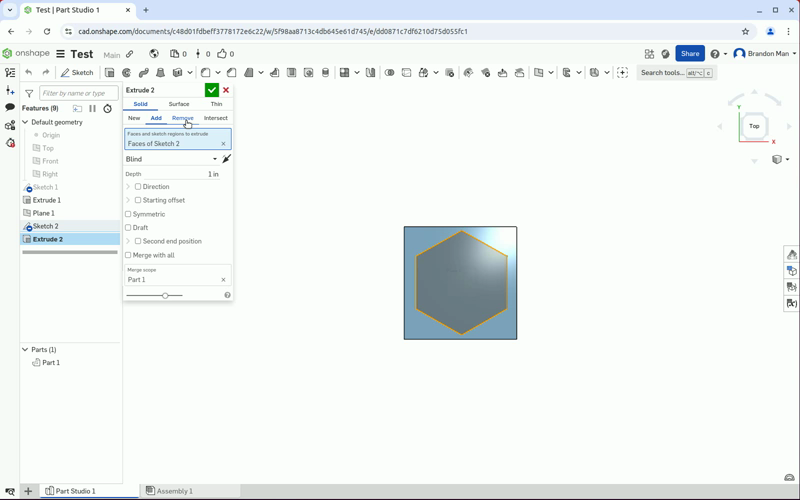
click(186, 120)
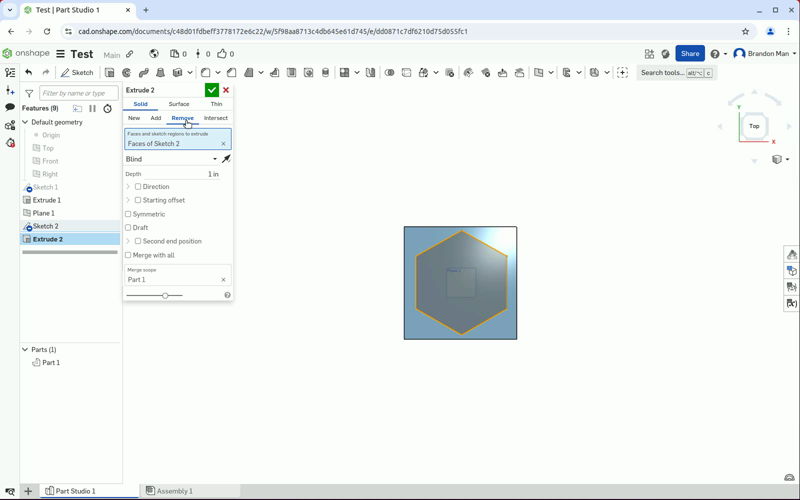
key(tab, 4)
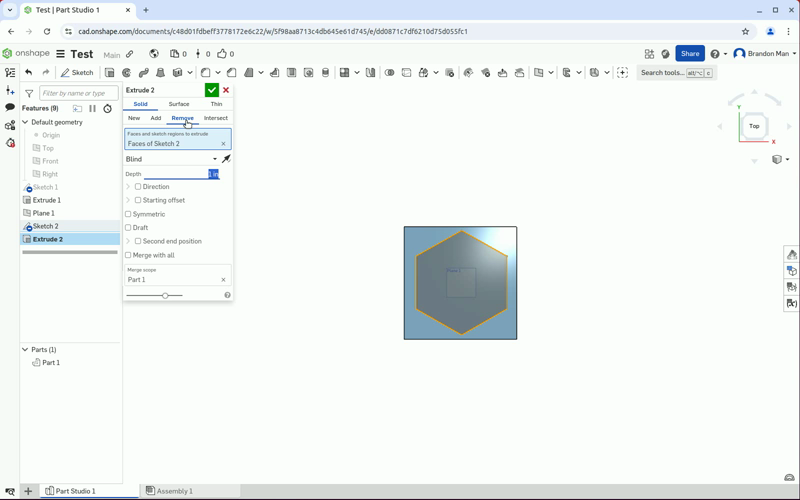
text(13.961)
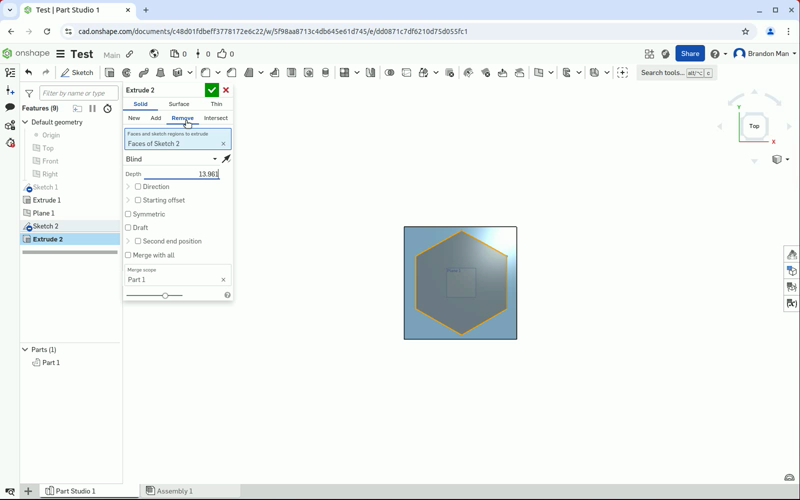
key(tab, 6)
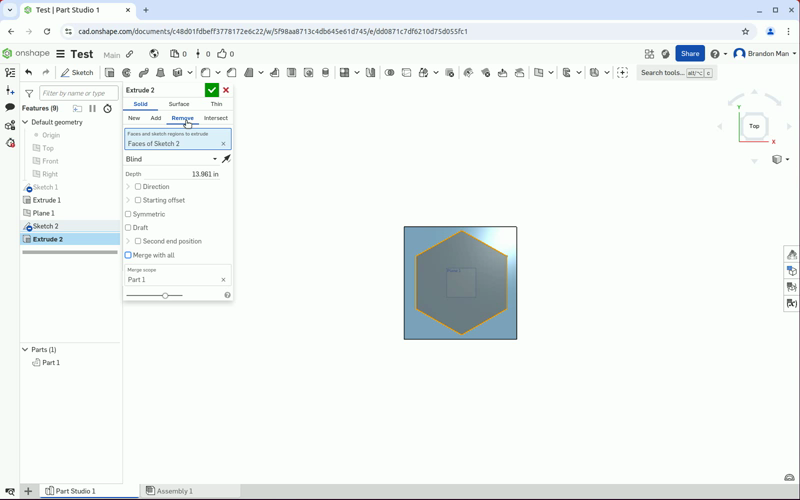
key(space)
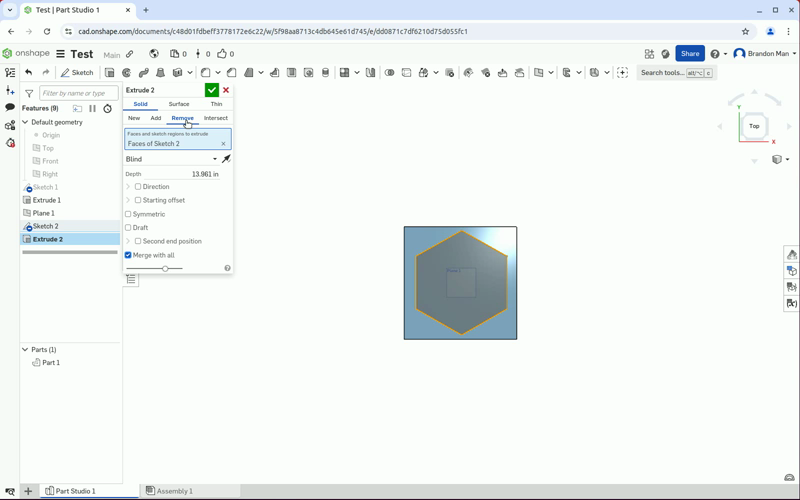
key(enter)
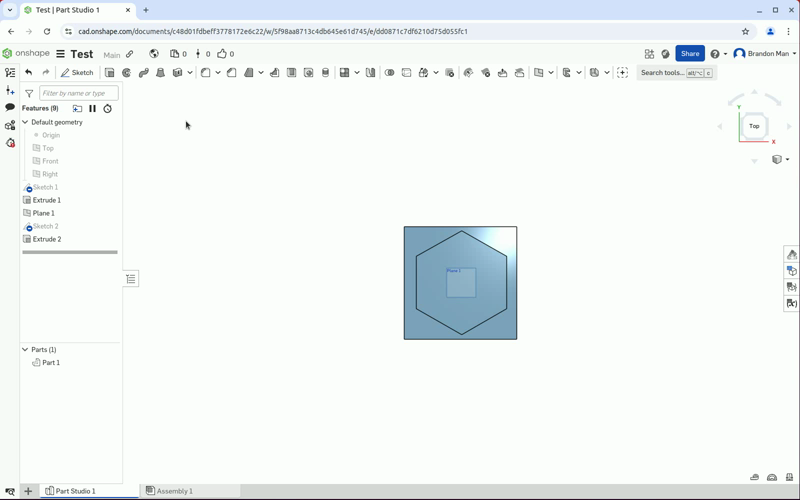
key(shift+h)
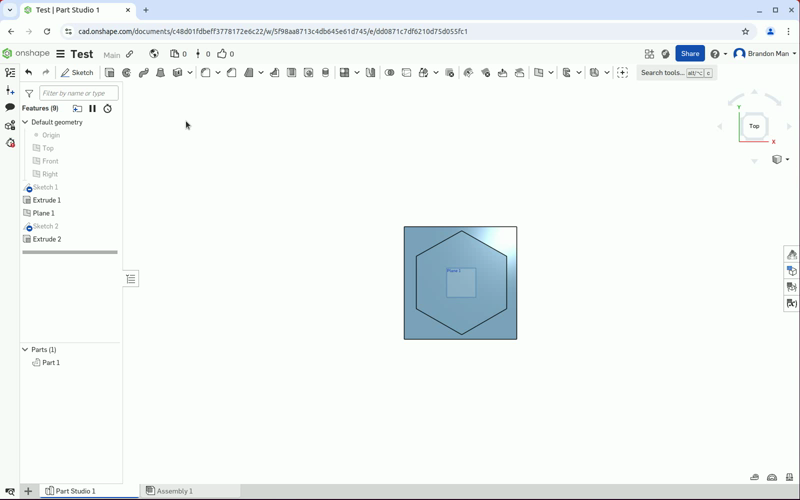
key(shift+h)
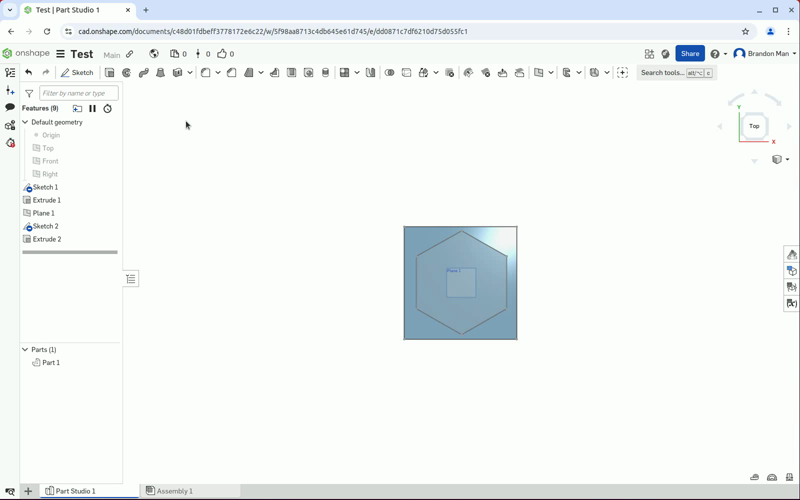
key(shift+7)
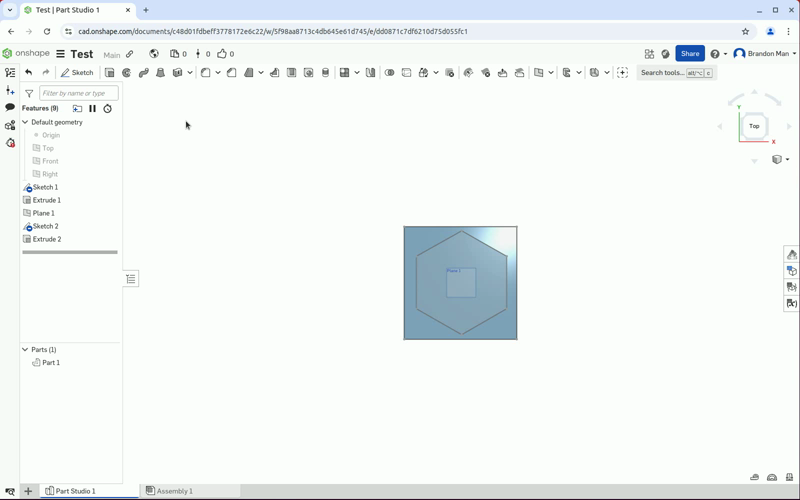
key(up, 3)
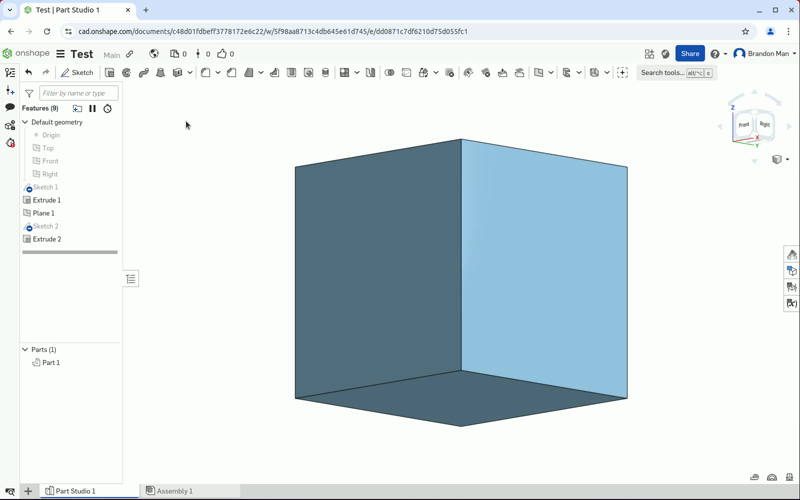
key(left, 3)
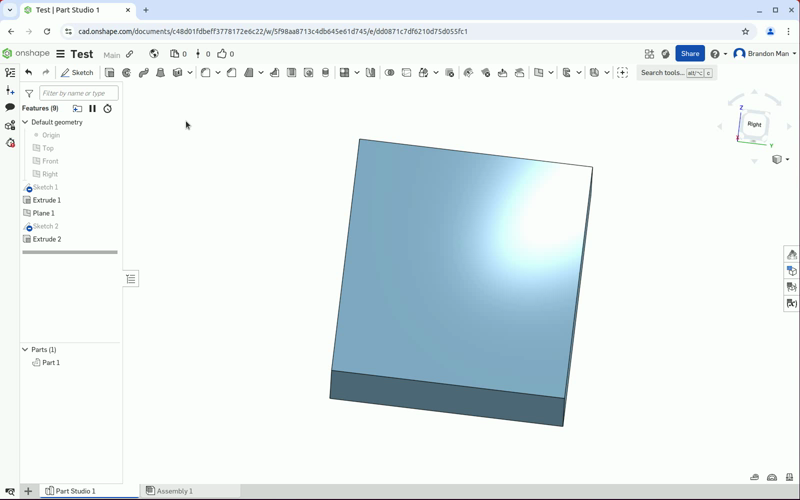
key(right, 3)
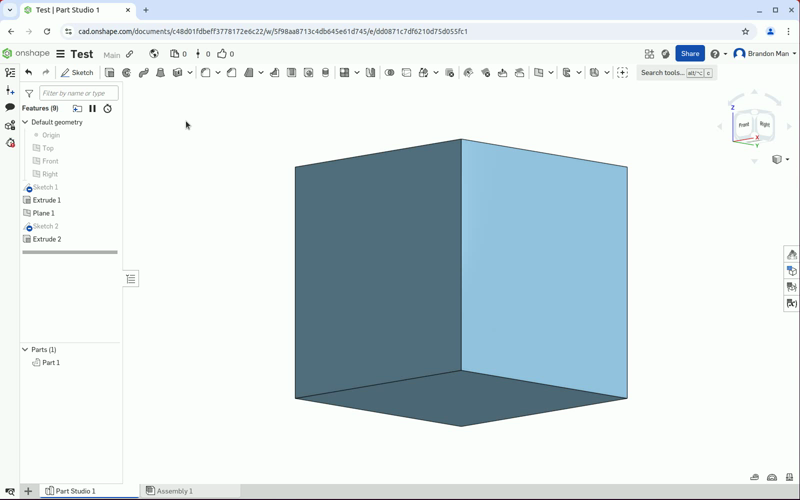
key(down, 3)
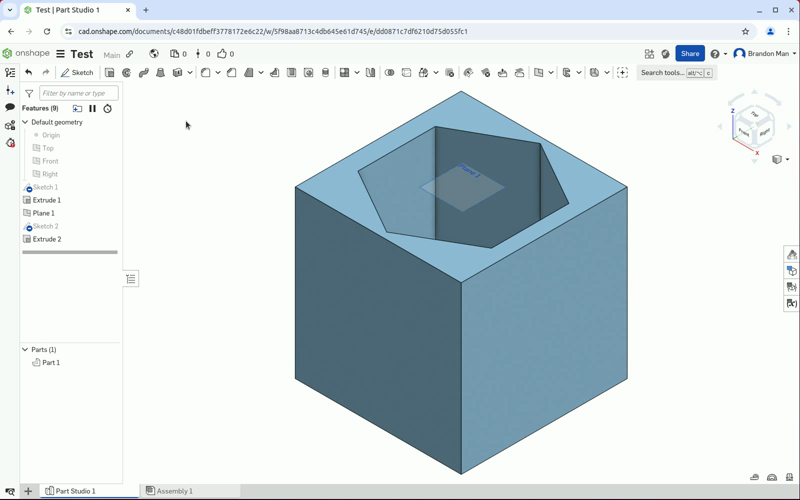
mouse_move(73, 189)
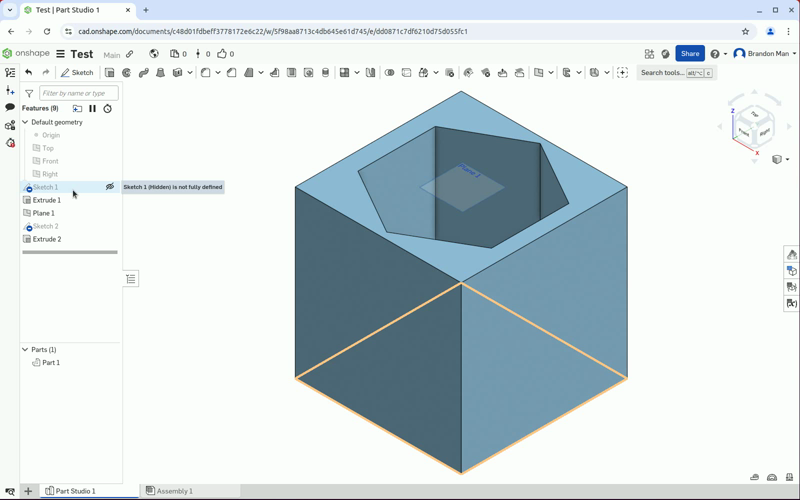
click(73, 189)